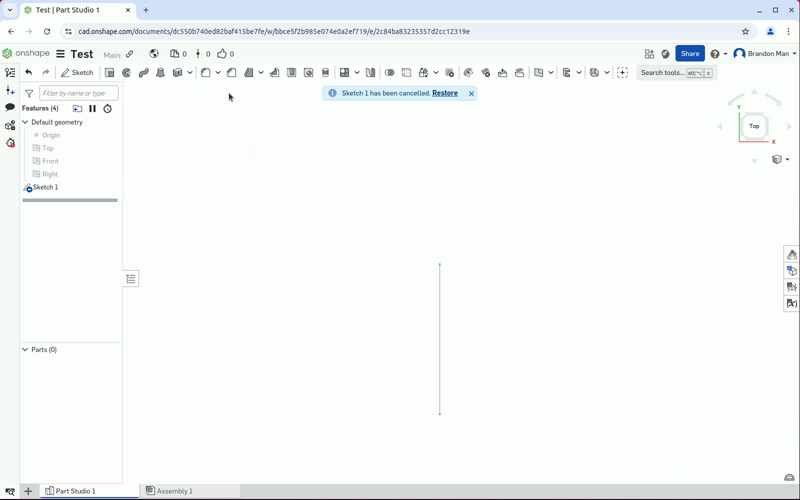
key(shift+h)
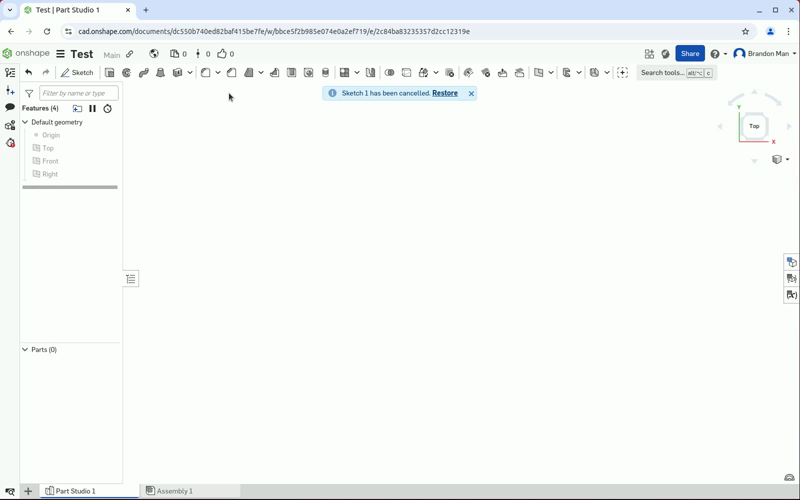
key(shift+s)
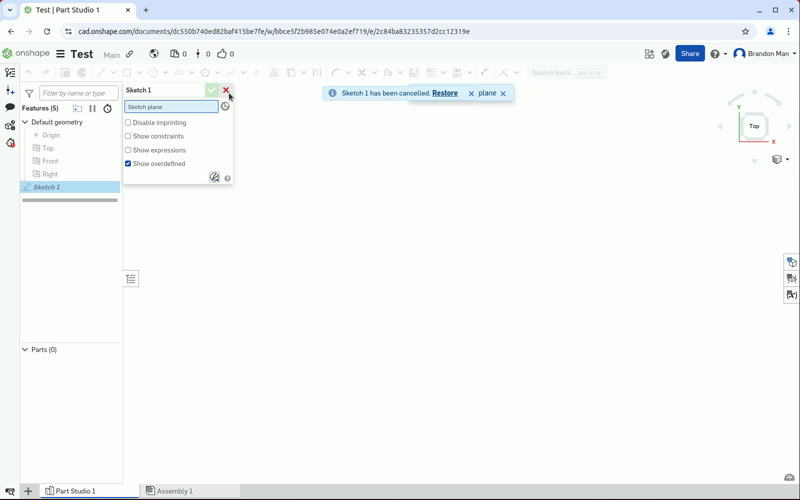
mouse_move(73, 150)
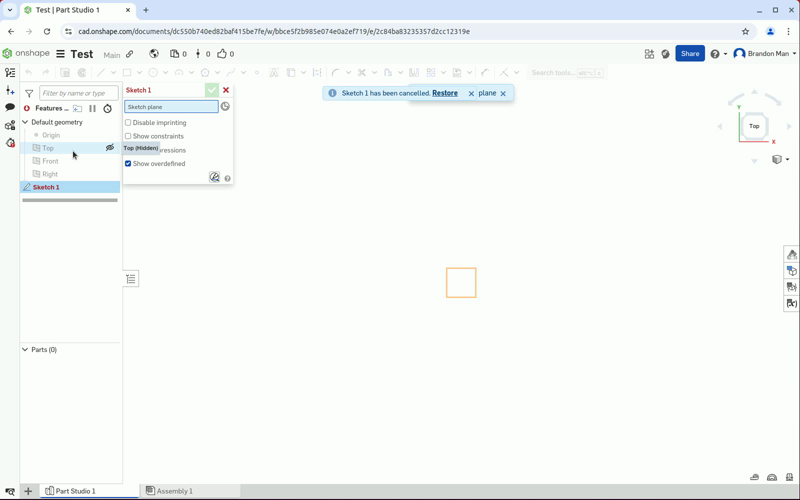
click(73, 150)
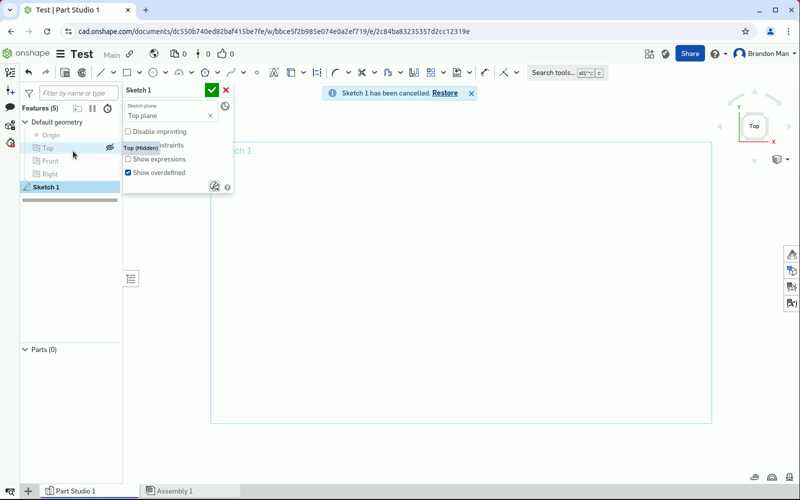
mouse_move(73, 352)
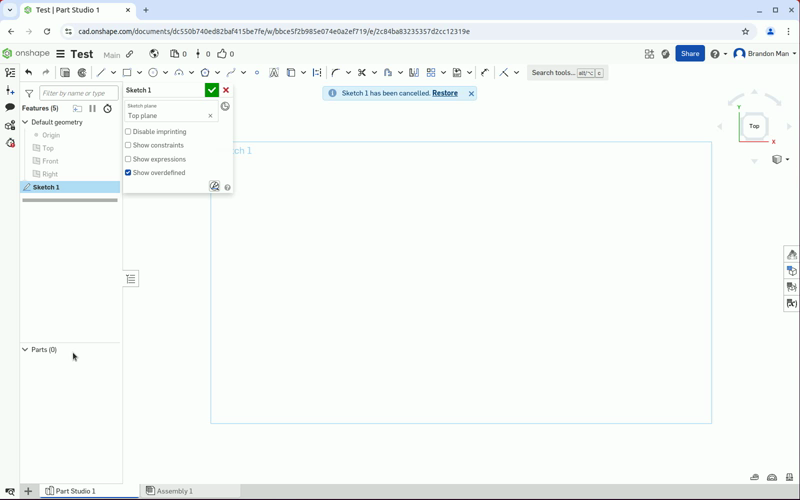
key(y)
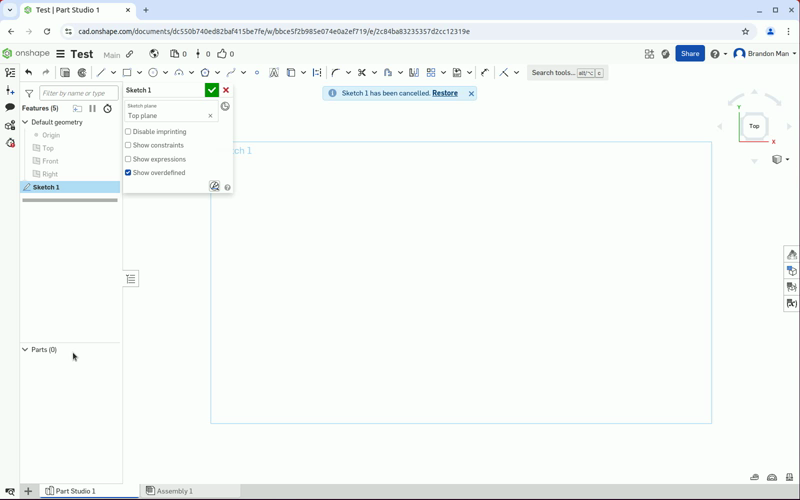
key(l)
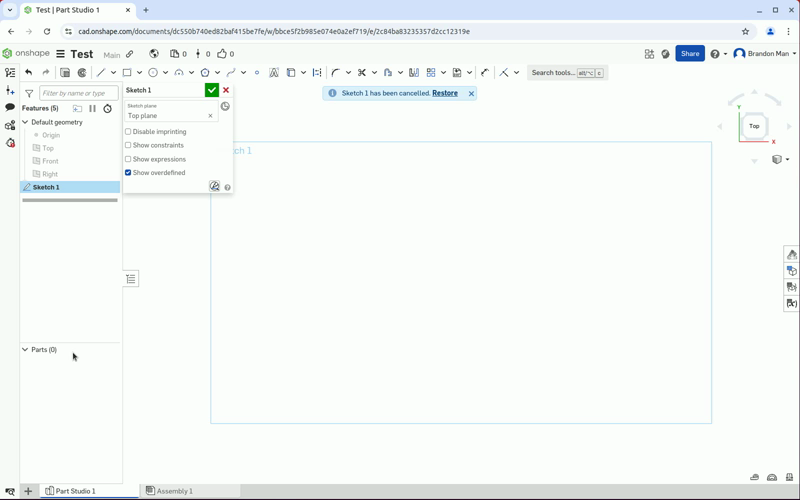
key_down(shift)
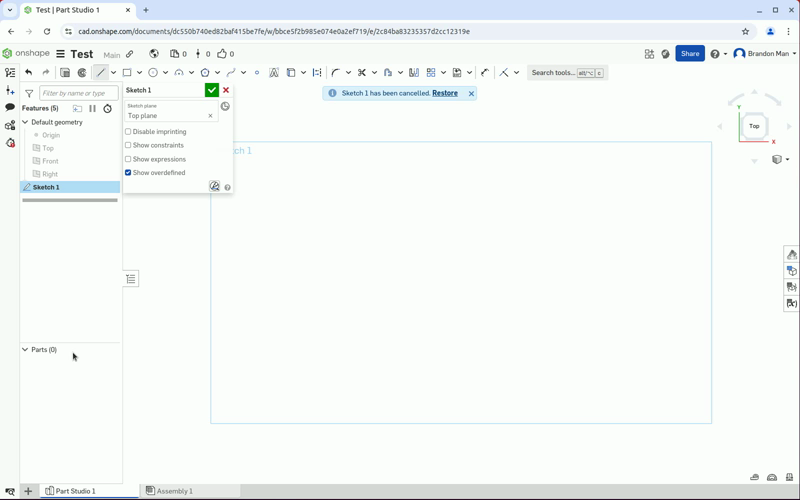
mouse_move(378, 363)
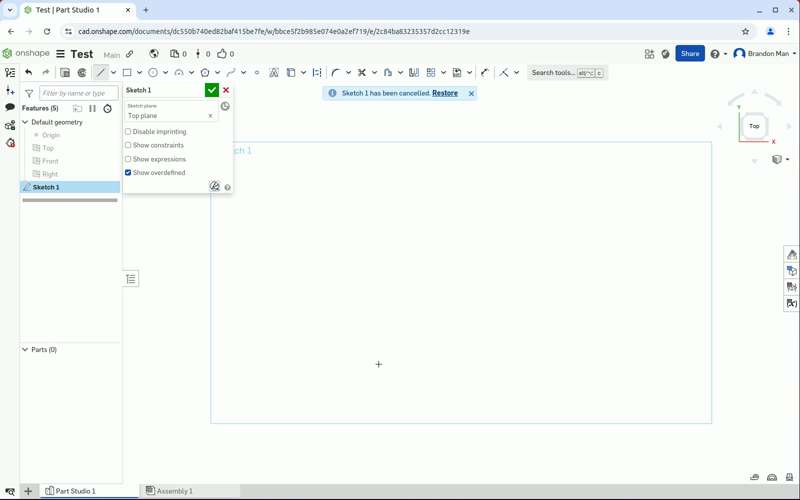
click(378, 363)
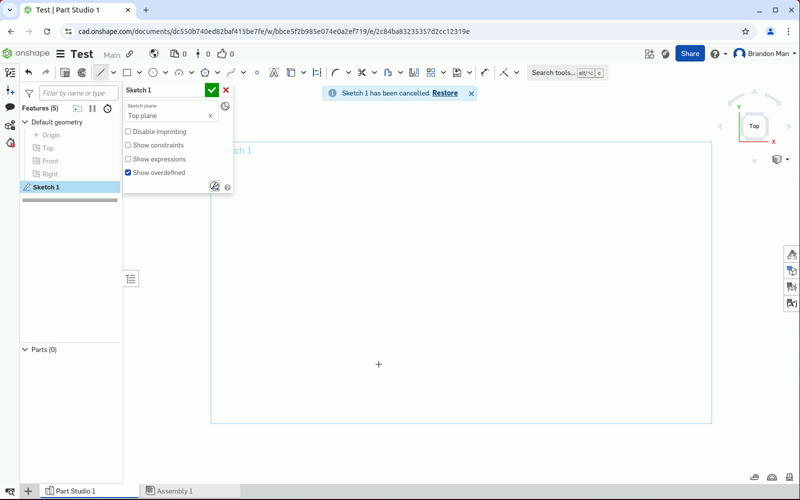
key_up(shift)
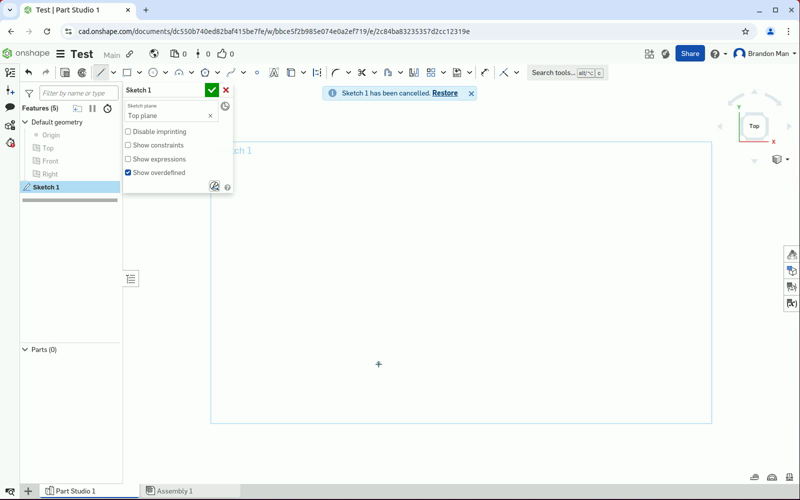
key_down(shift)
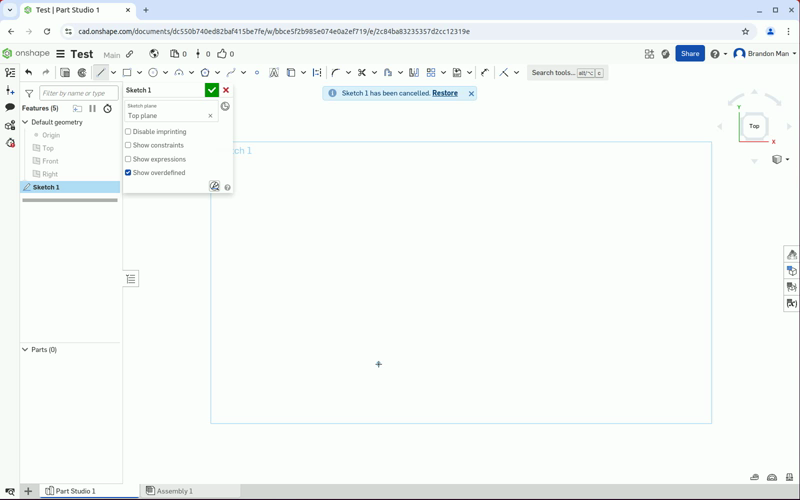
mouse_move(460, 363)
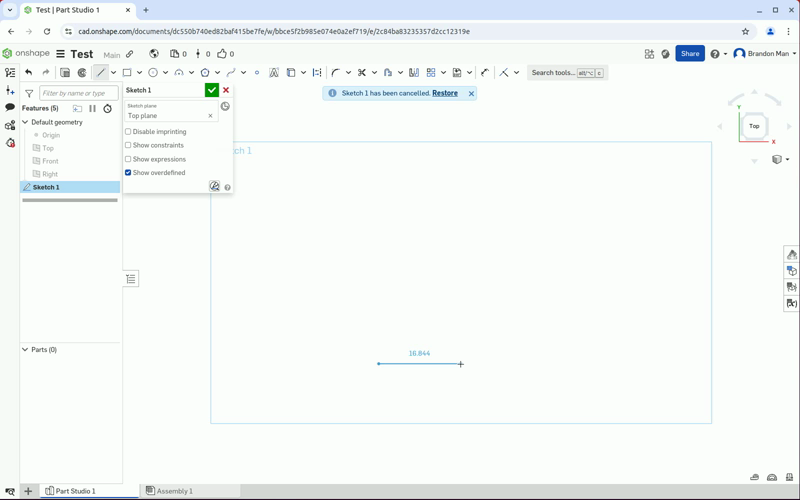
click(460, 363)
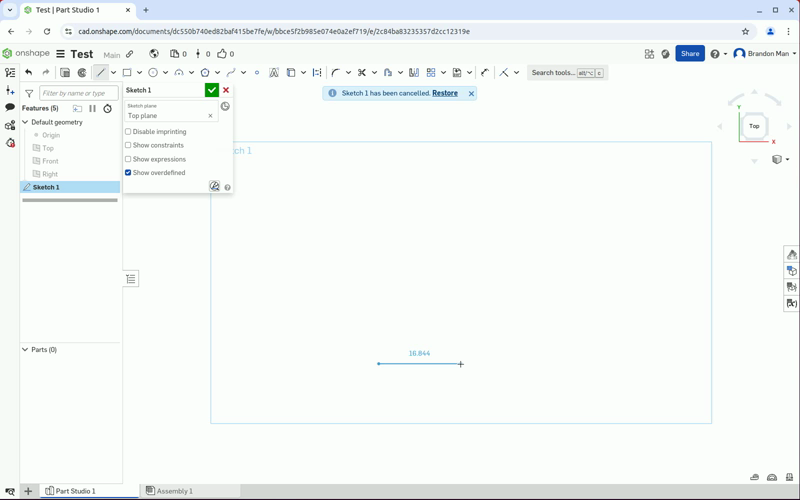
key_up(shift)
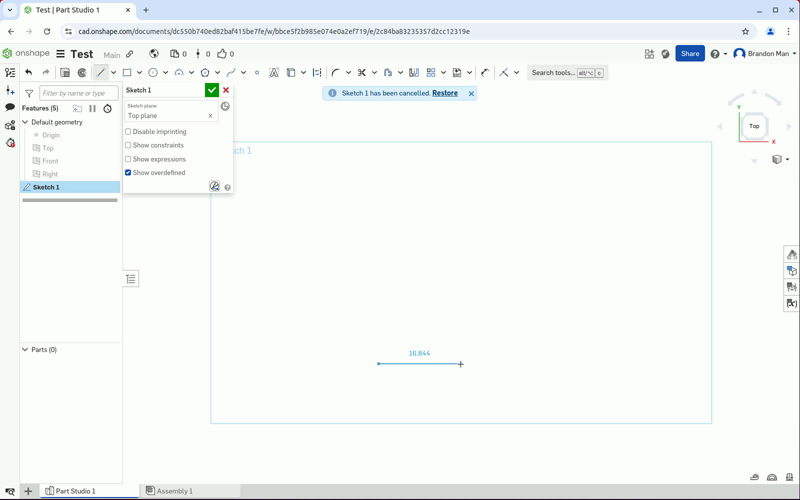
key_down(shift)
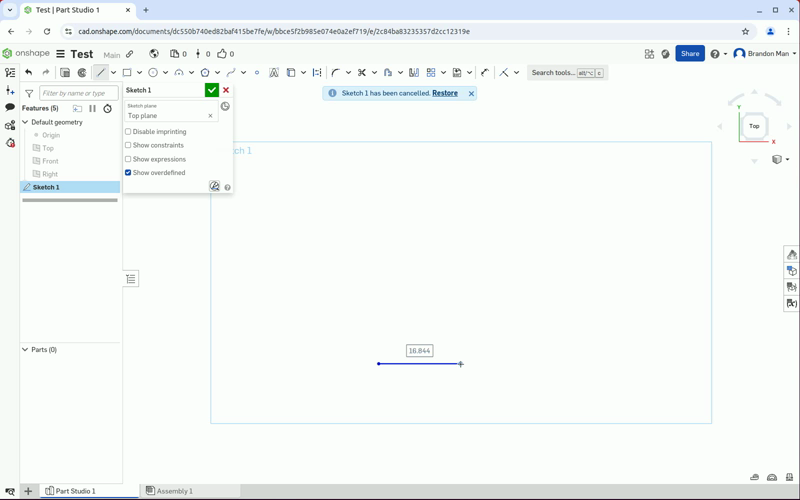
mouse_move(460, 201)
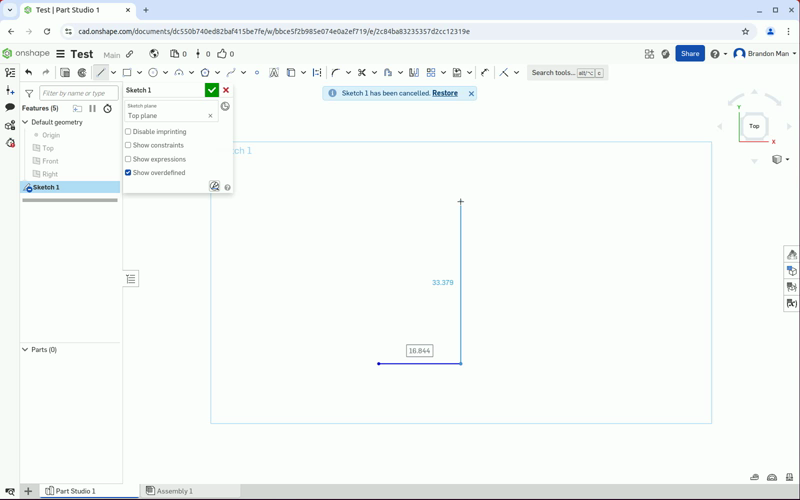
click(460, 201)
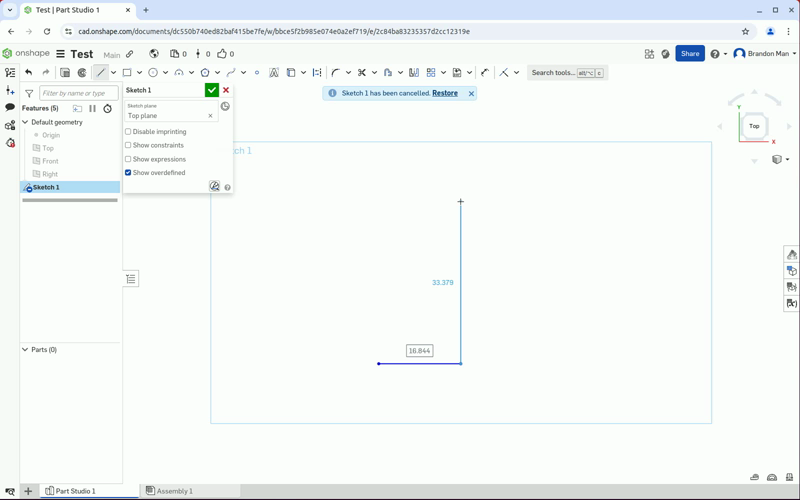
key_up(shift)
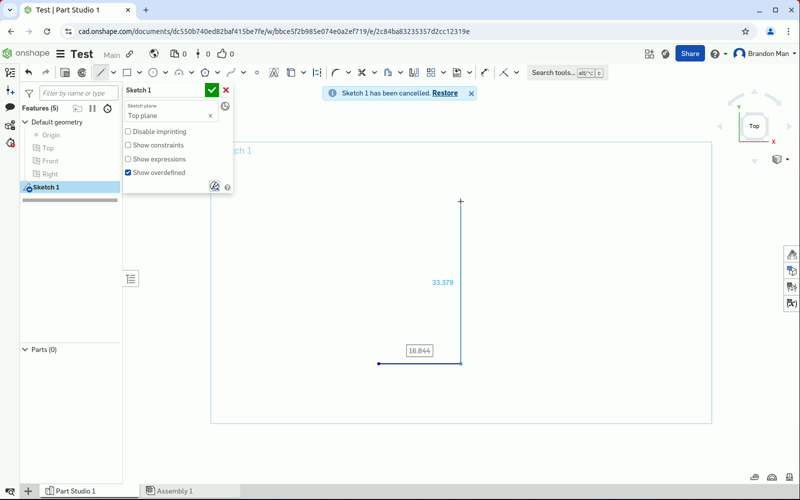
key_down(shift)
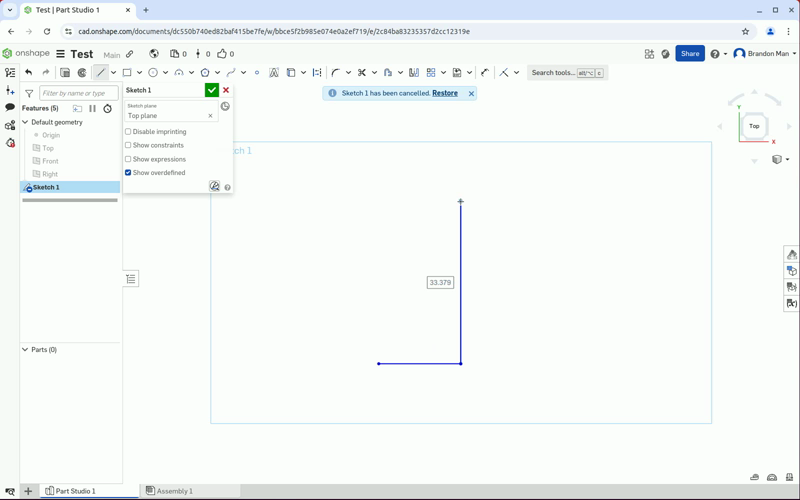
mouse_move(378, 201)
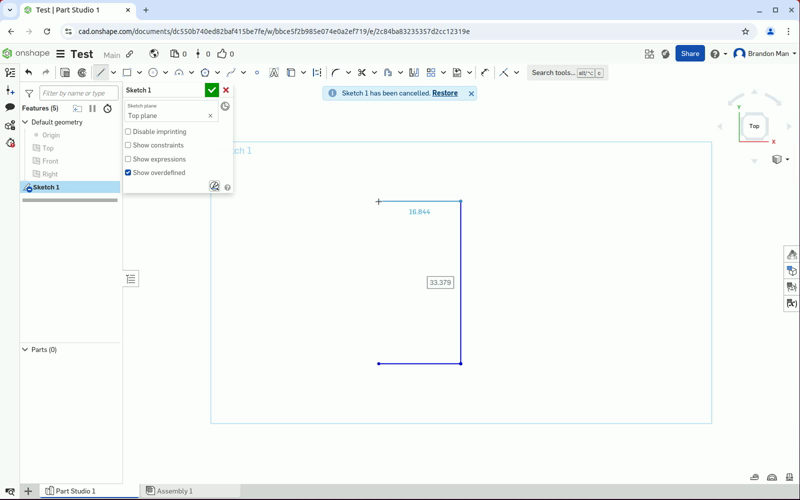
click(378, 201)
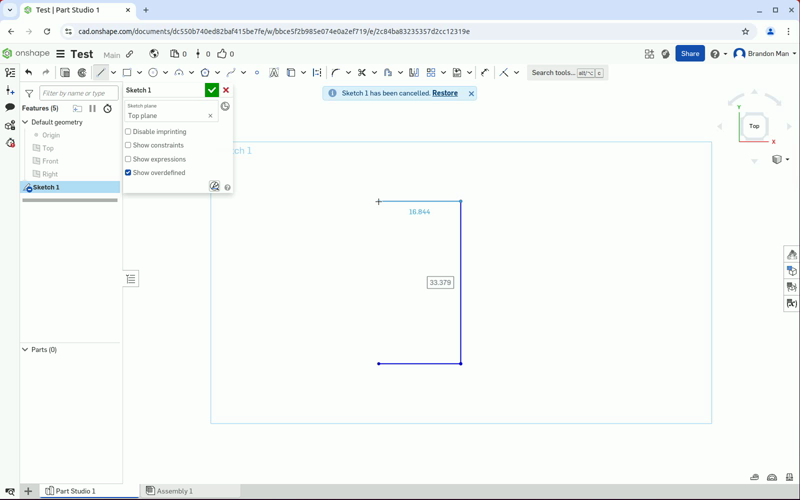
key_up(shift)
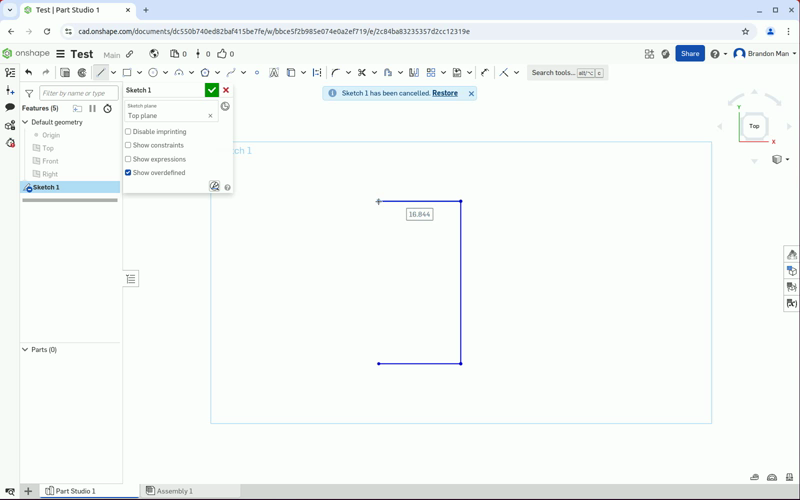
key_down(shift)
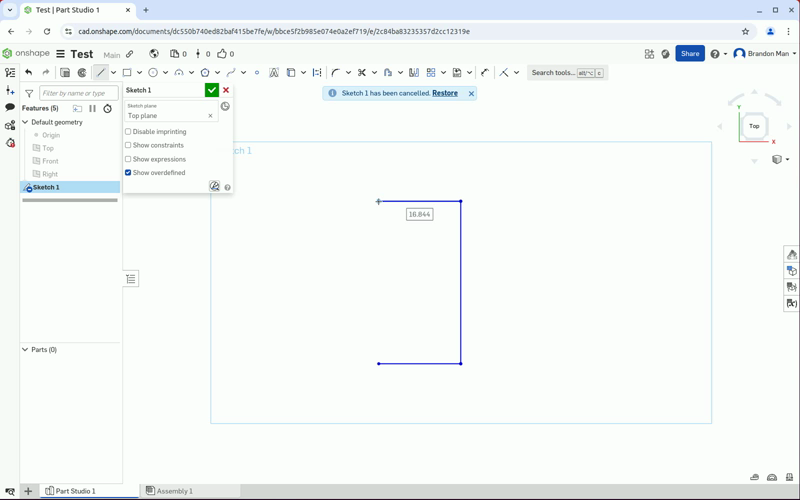
mouse_move(378, 363)
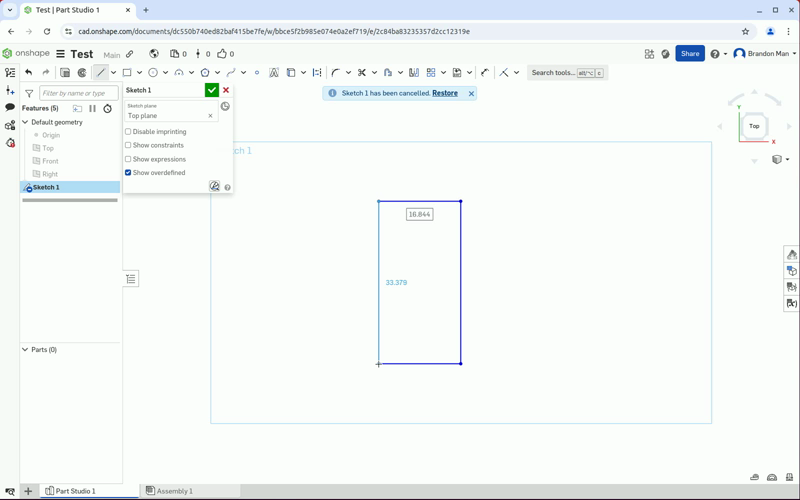
key_up(shift)
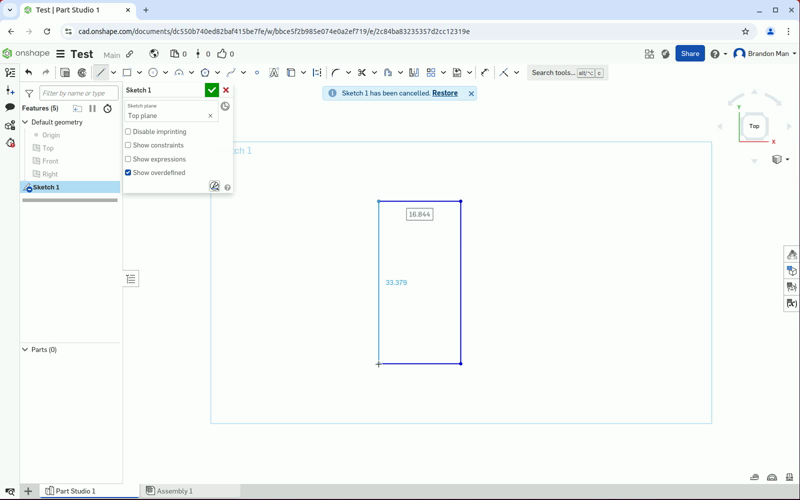
click(378, 363)
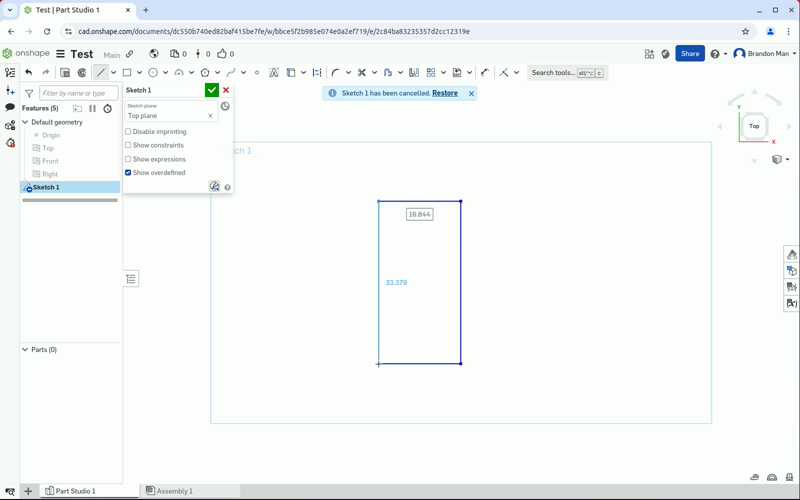
key(esc)
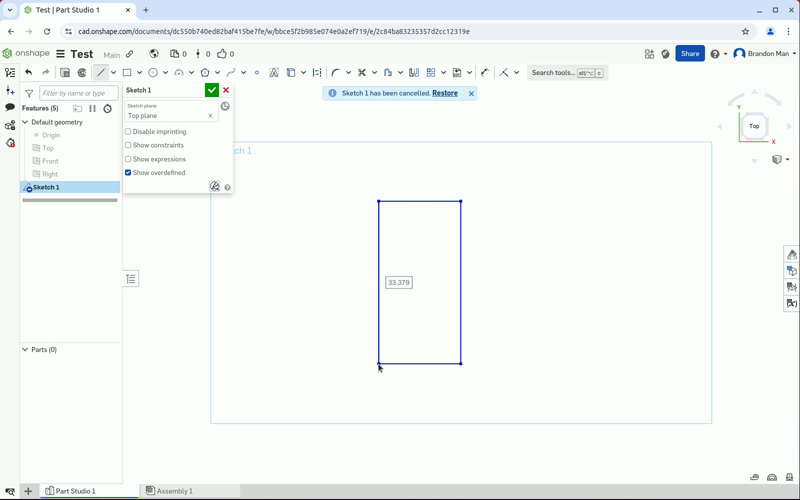
mouse_move(445, 248)
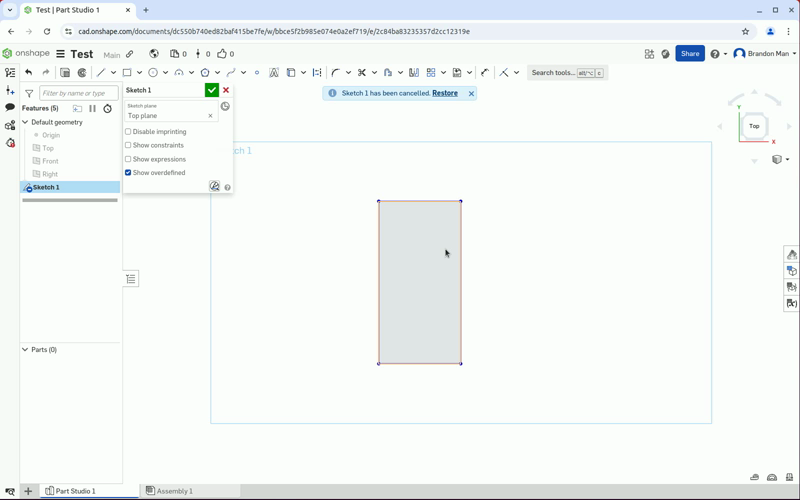
click(445, 248)
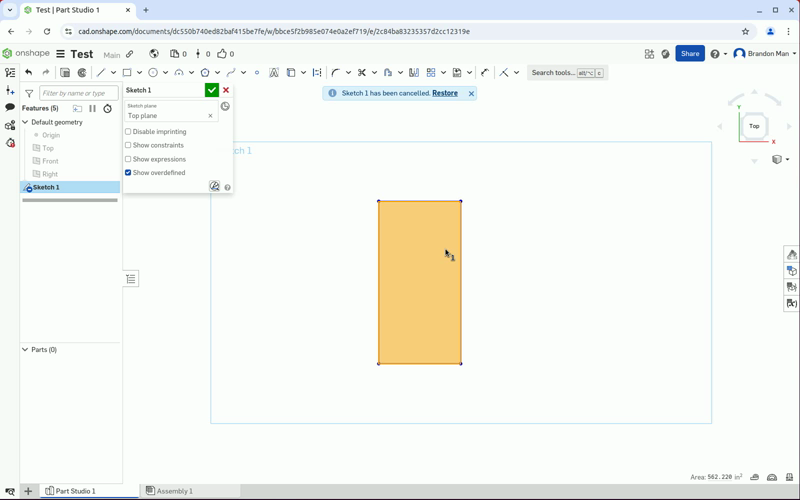
mouse_move(73, 352)
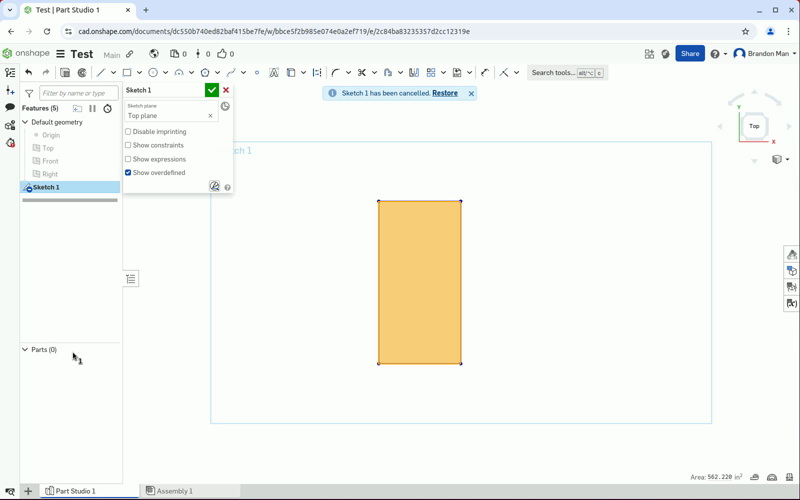
key(shift+y)
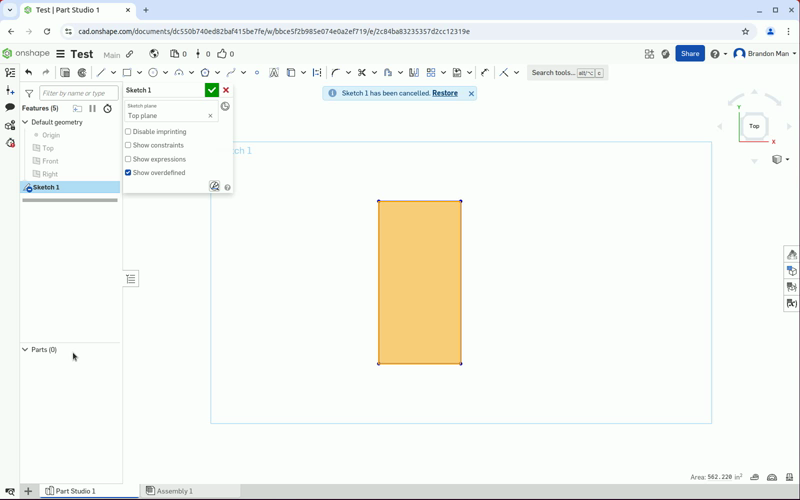
key(shift+e)
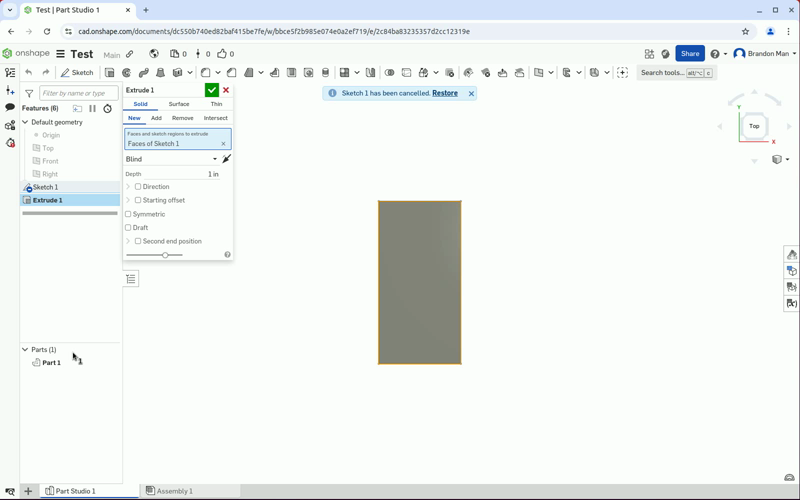
mouse_move(143, 106)
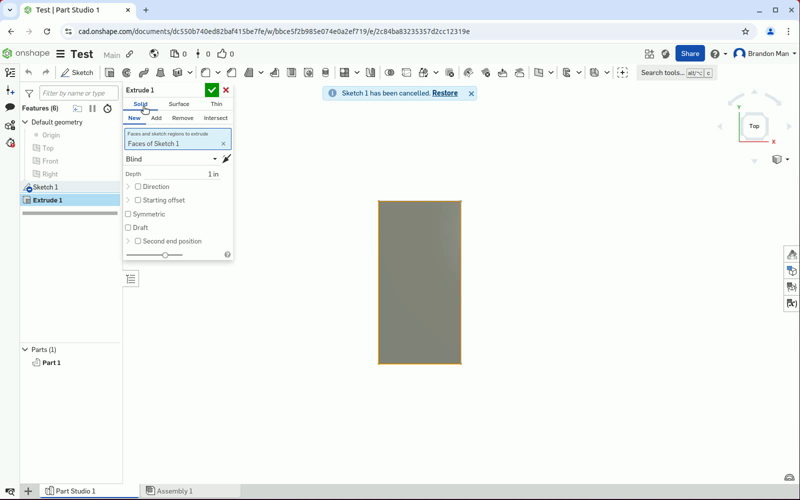
click(143, 106)
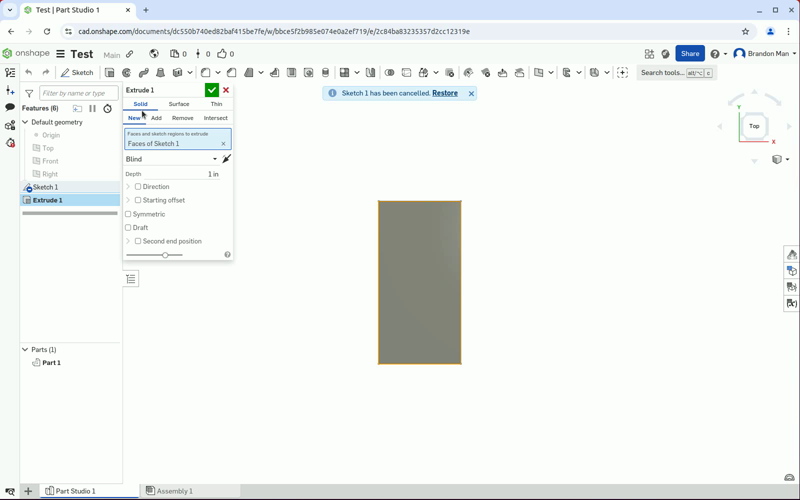
mouse_move(137, 120)
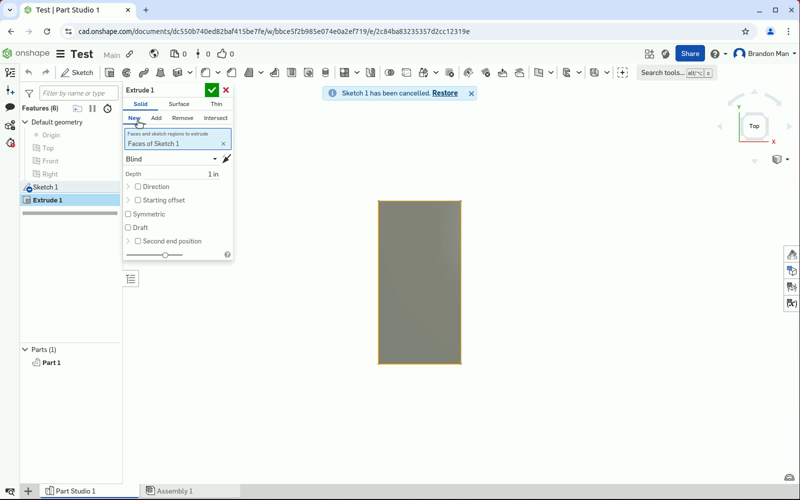
click(137, 120)
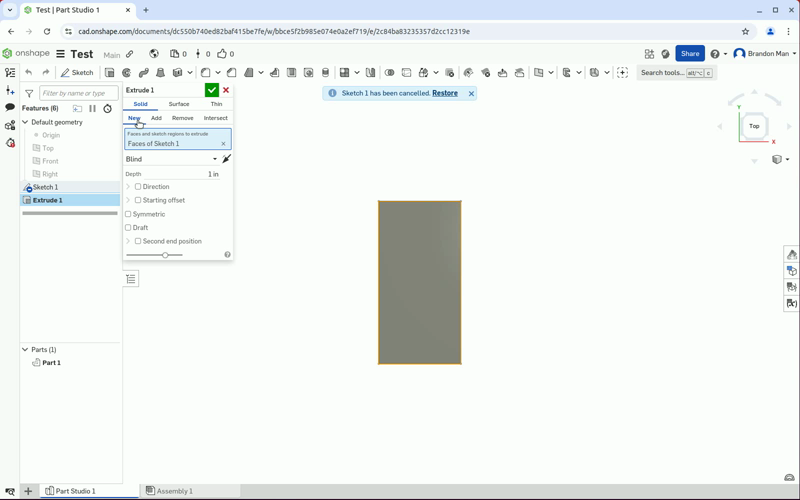
key(tab, 4)
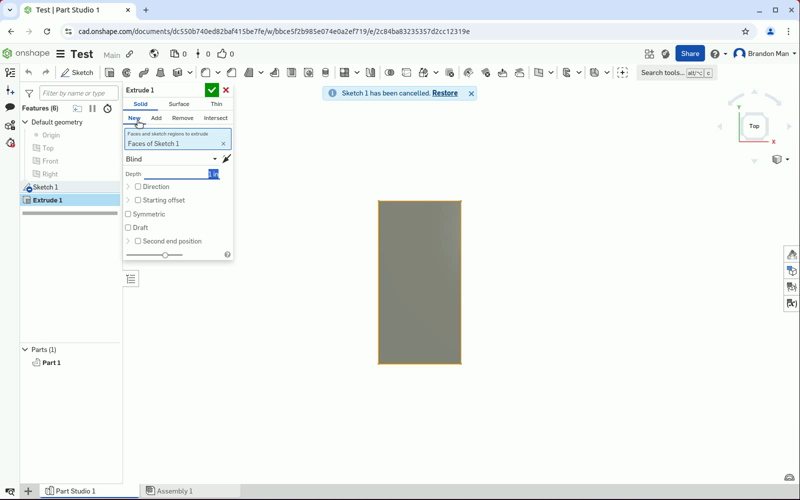
text(-18.535)
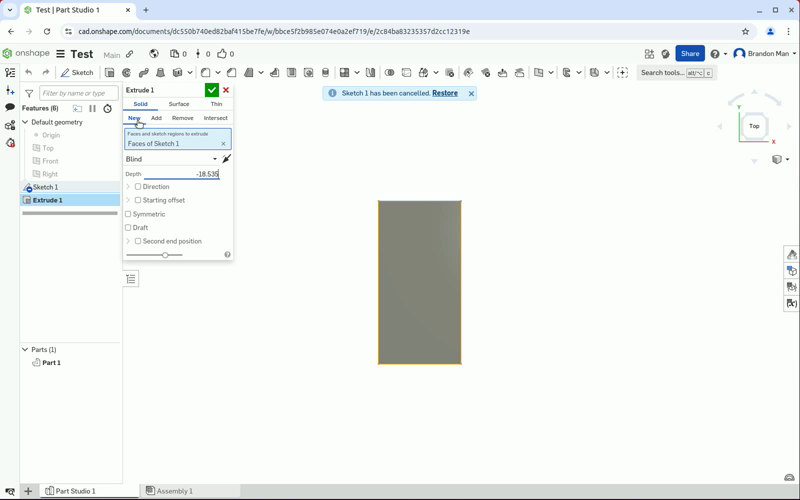
key(enter)
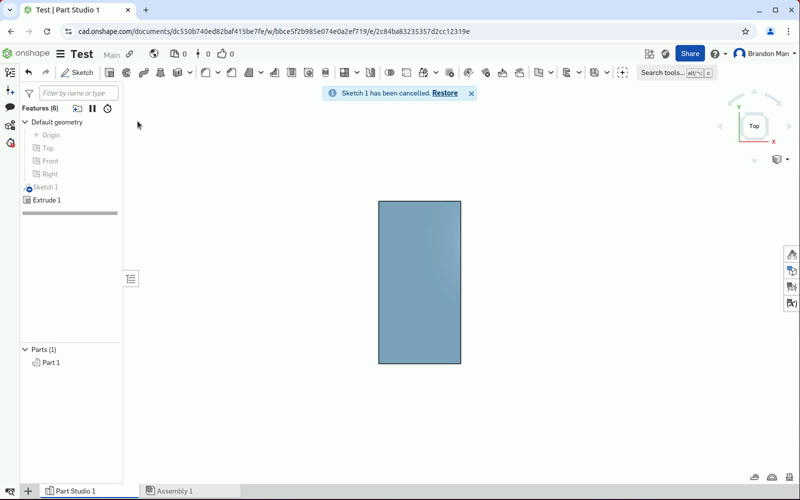
key(shift+h)
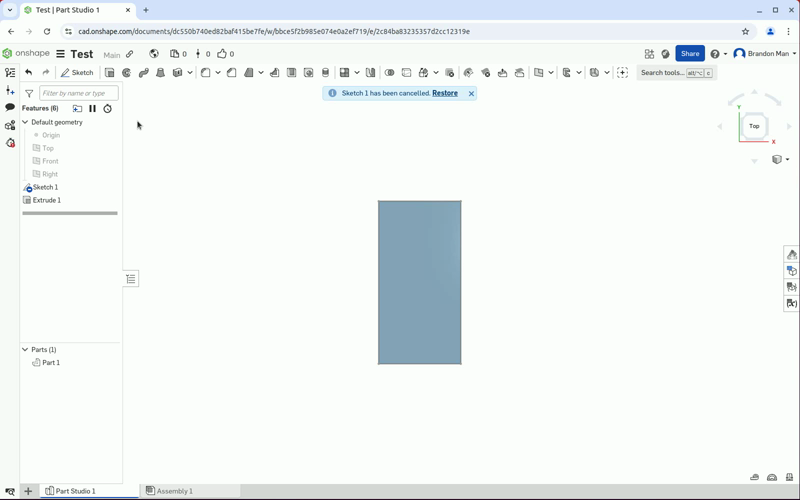
key(shift+h)
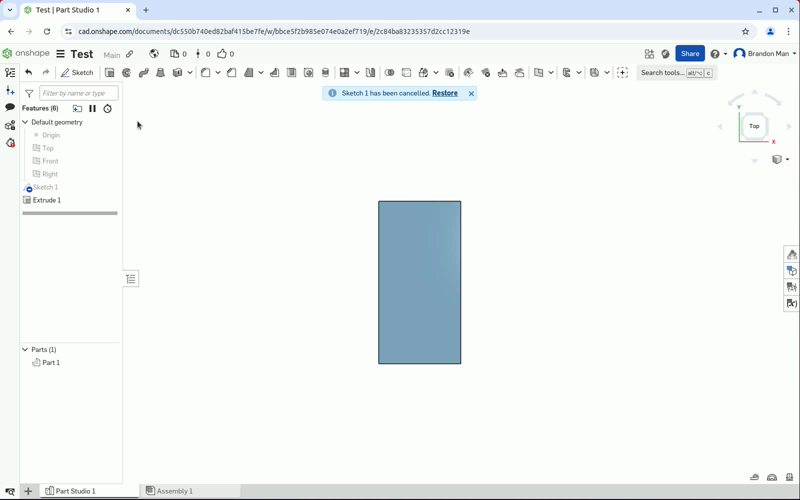
mouse_move(73, 189)
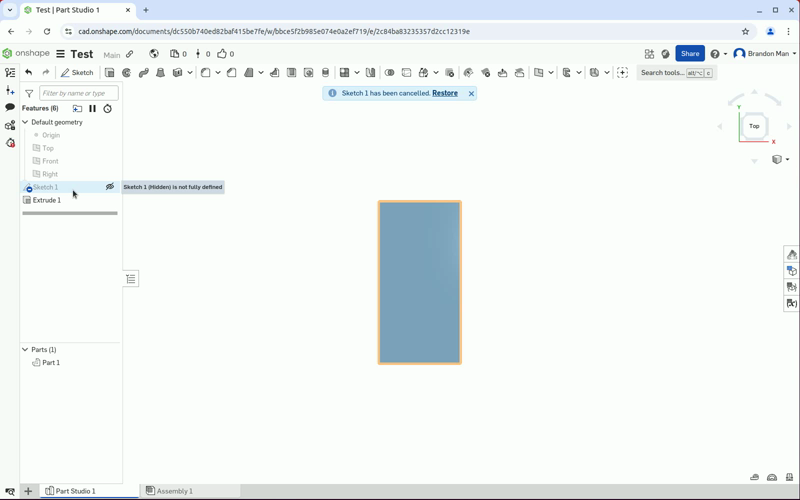
click(73, 189)
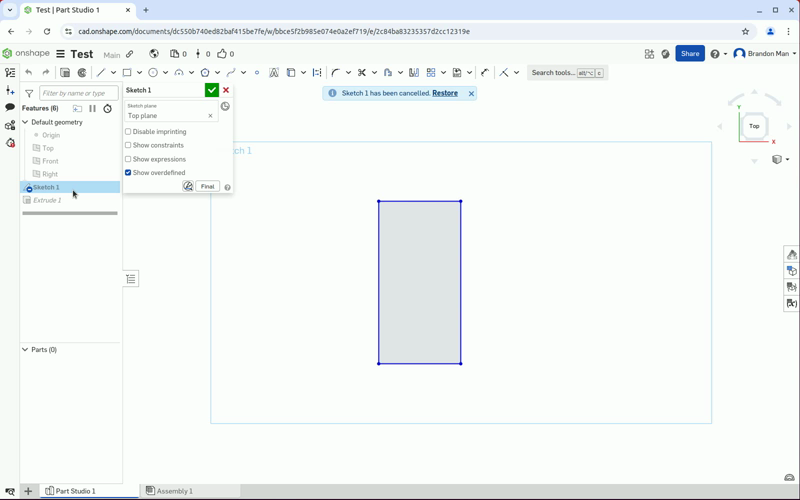
mouse_move(229, 92)
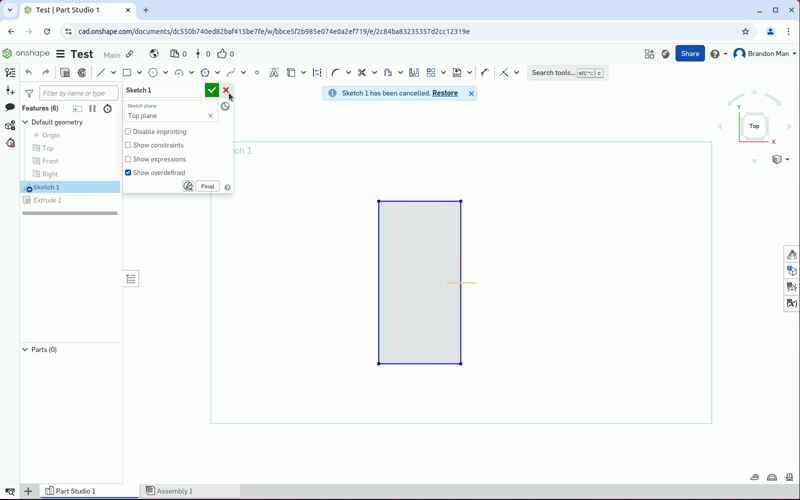
click(229, 92)
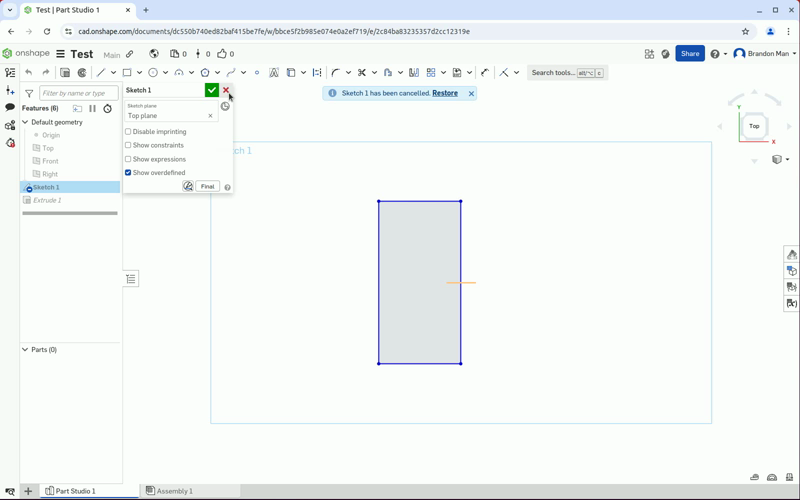
key(shift+s)
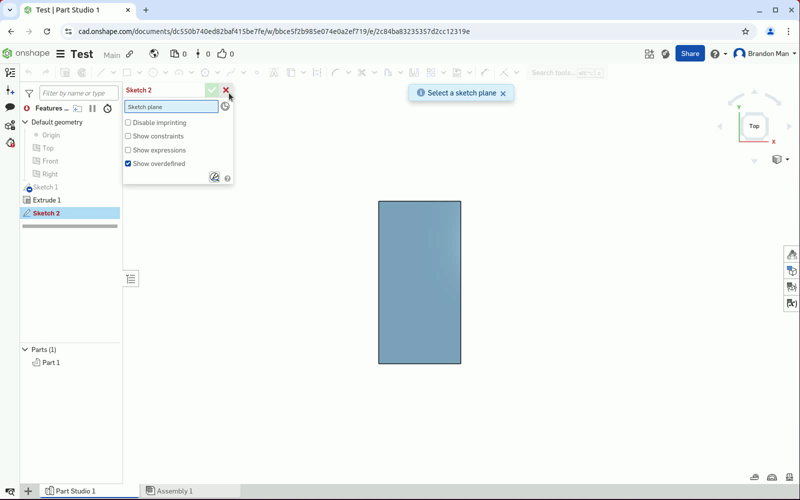
mouse_move(73, 150)
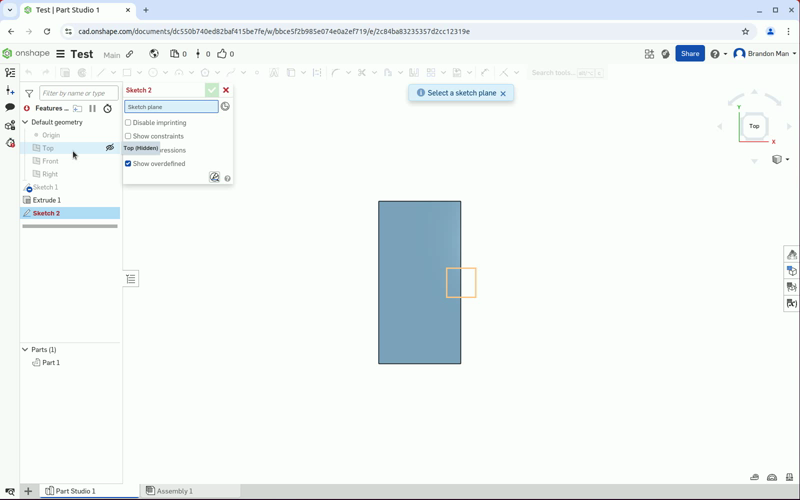
click(73, 150)
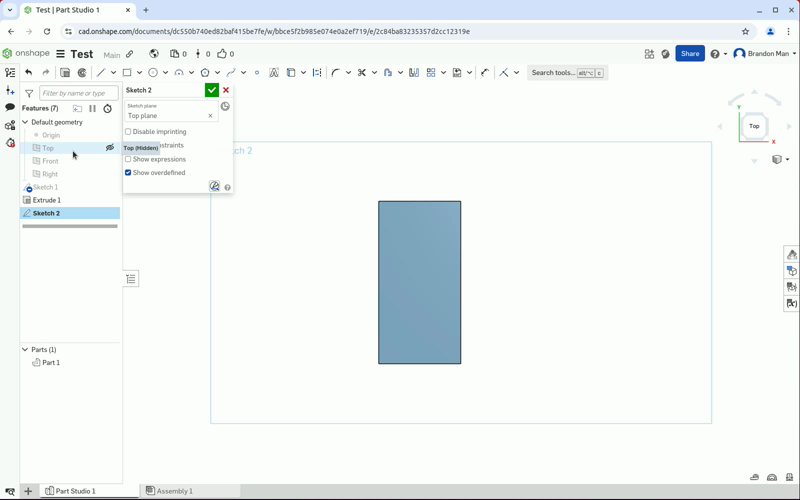
mouse_move(73, 352)
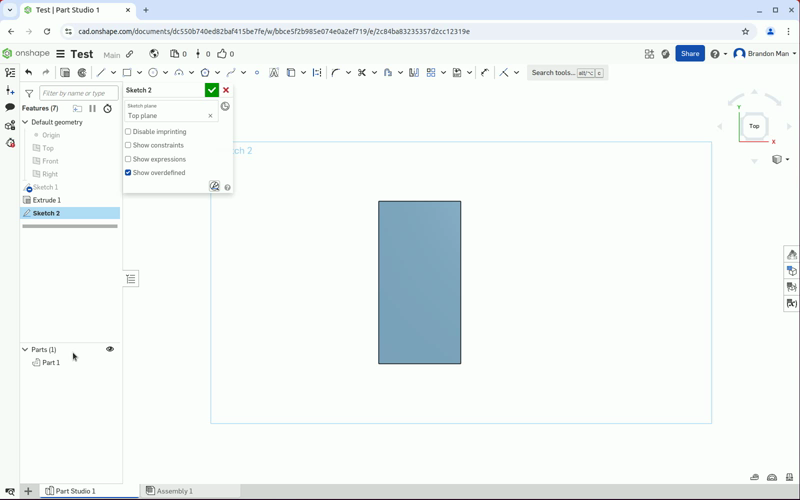
key(y)
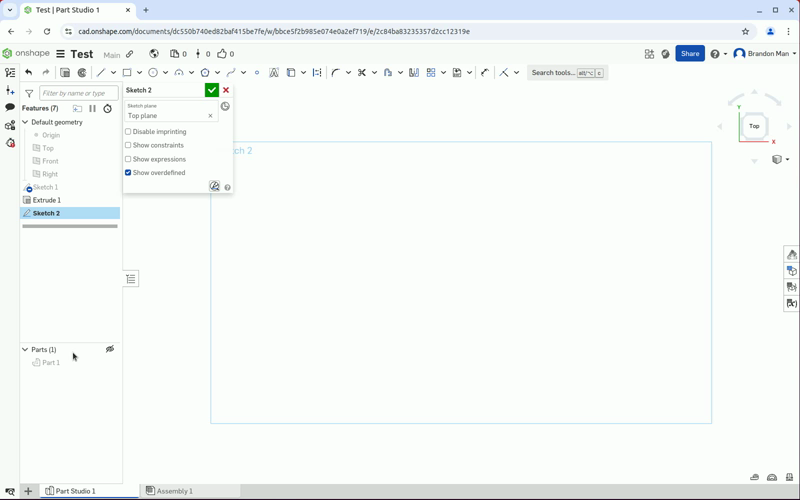
key(l)
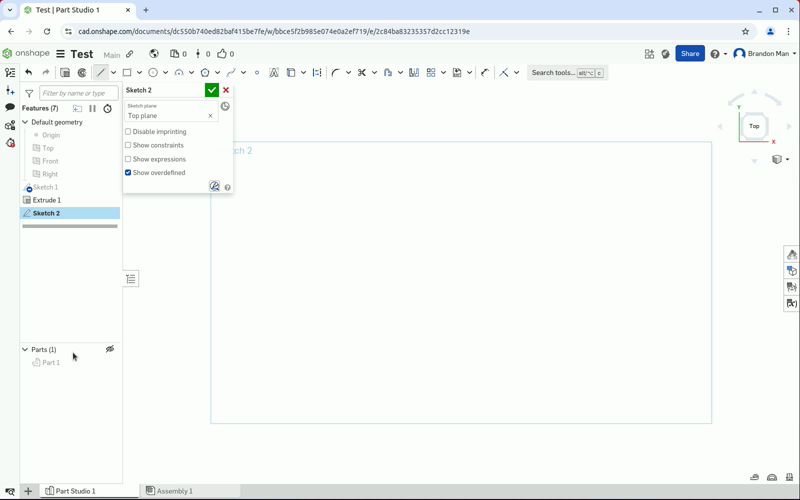
key_down(shift)
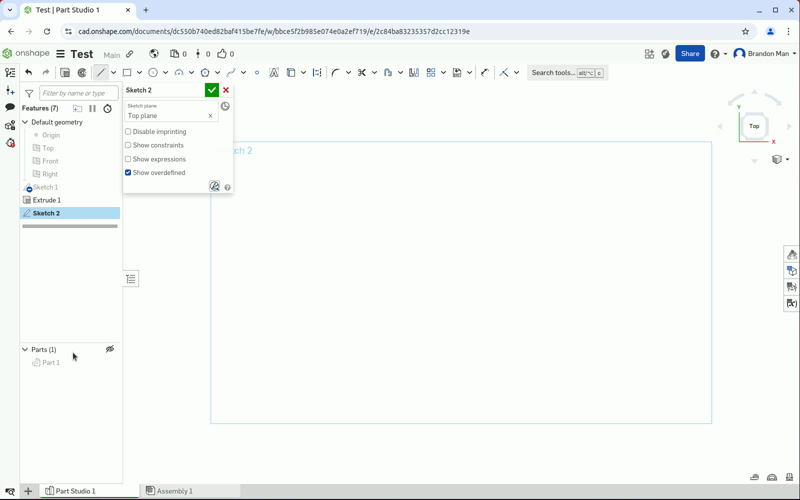
mouse_move(460, 363)
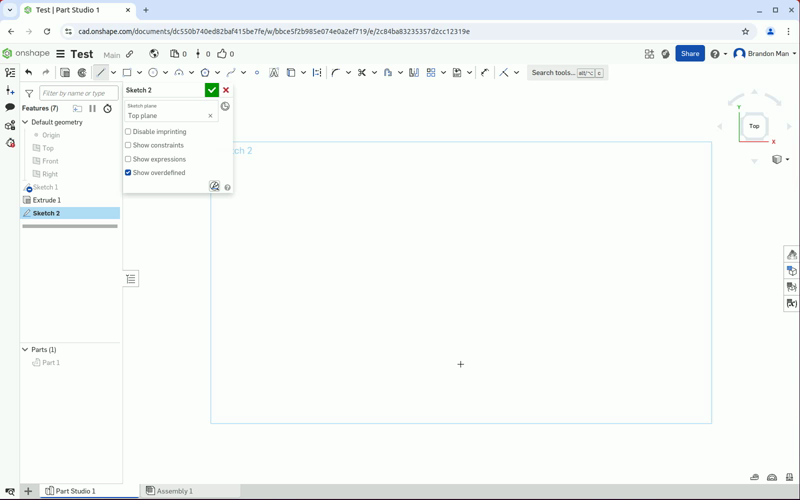
click(460, 363)
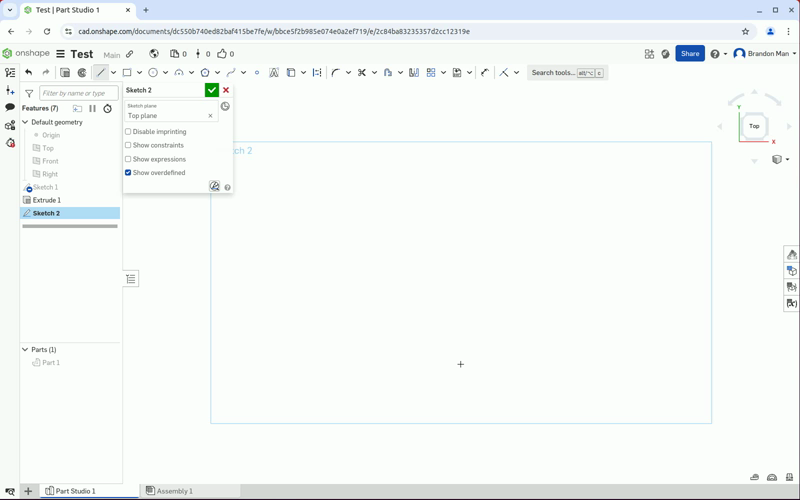
key_up(shift)
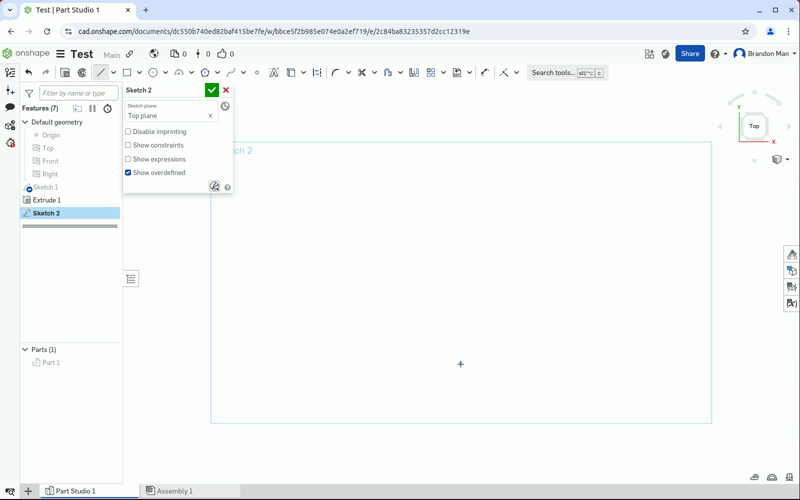
key_down(shift)
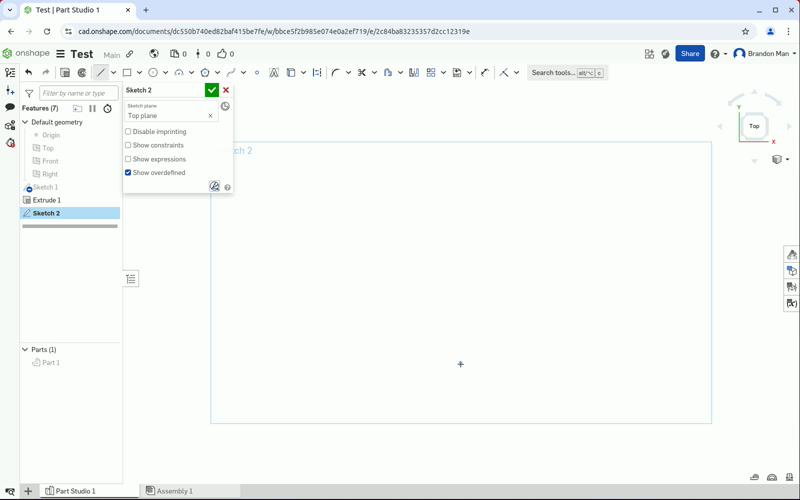
mouse_move(542, 363)
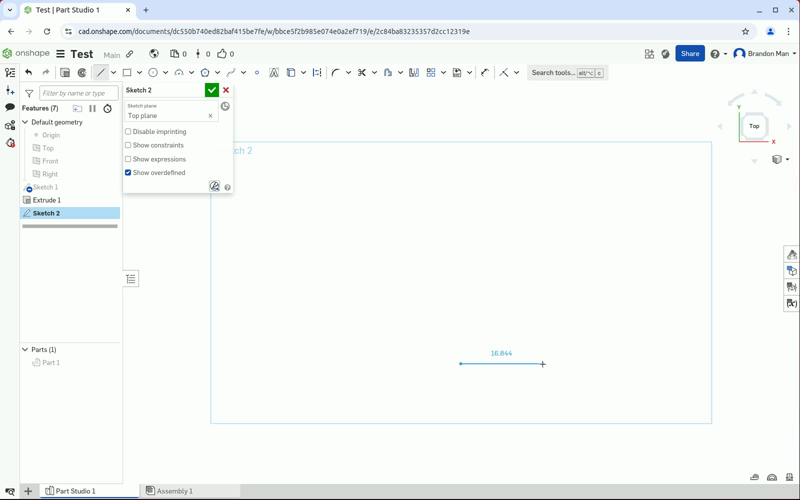
click(542, 363)
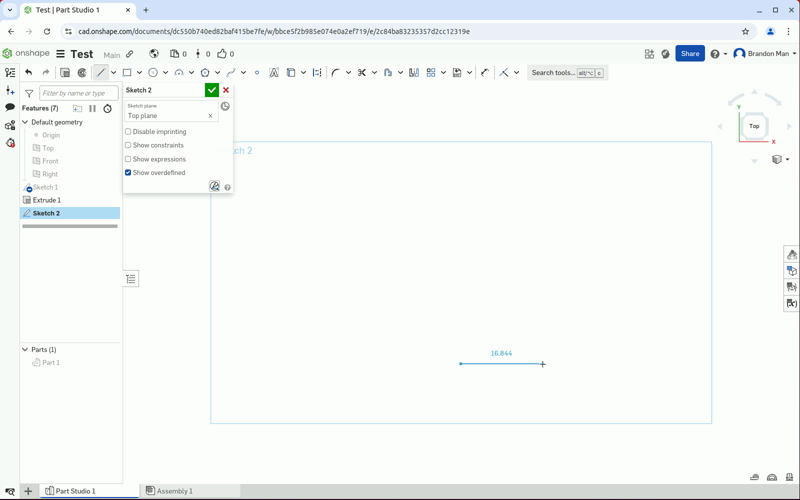
key_up(shift)
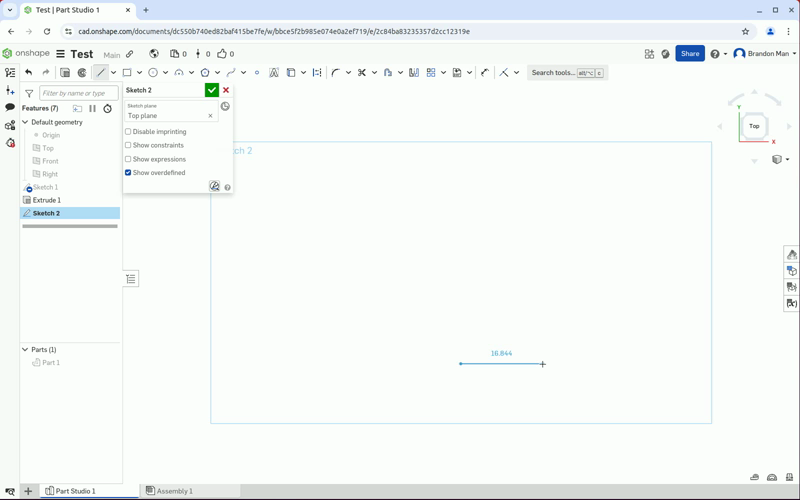
key_down(shift)
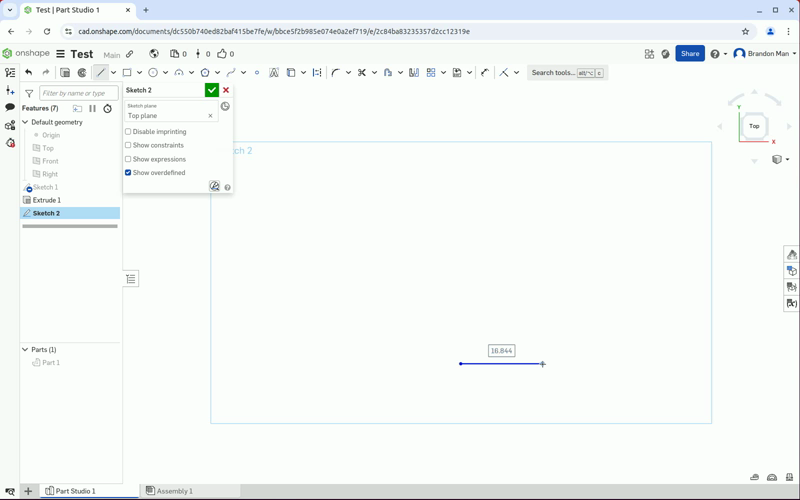
mouse_move(542, 201)
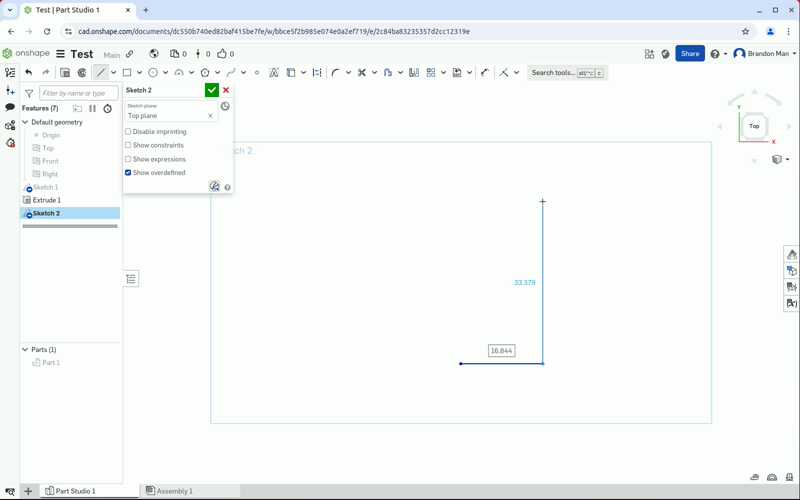
click(542, 201)
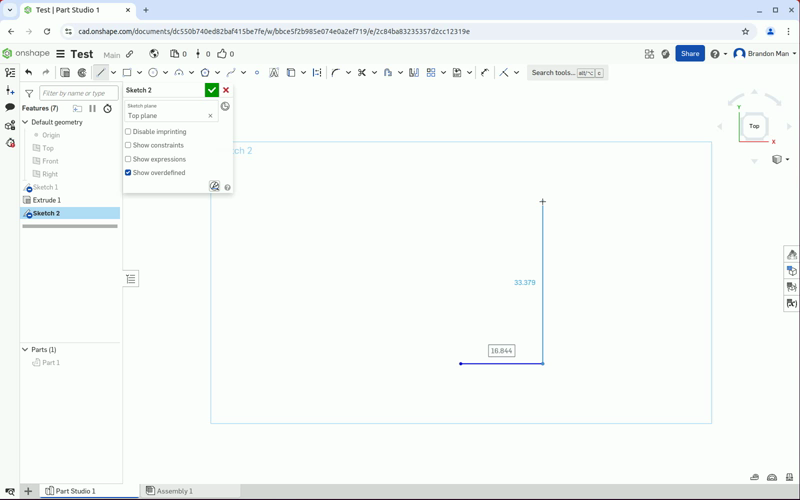
key_up(shift)
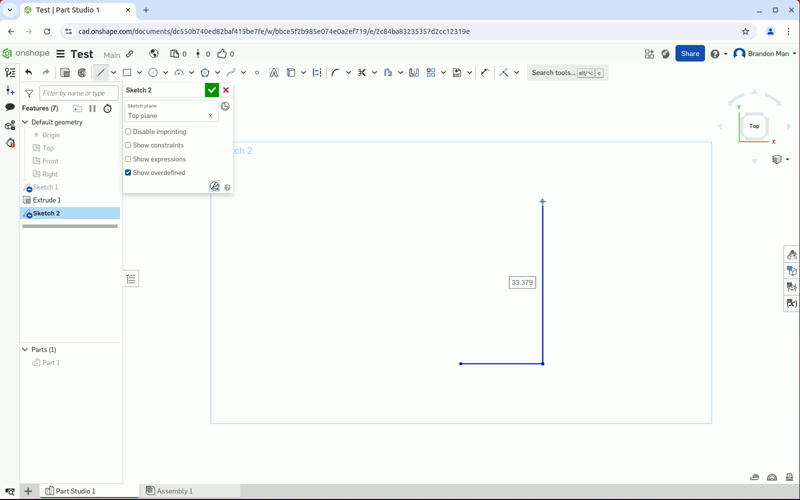
key_down(shift)
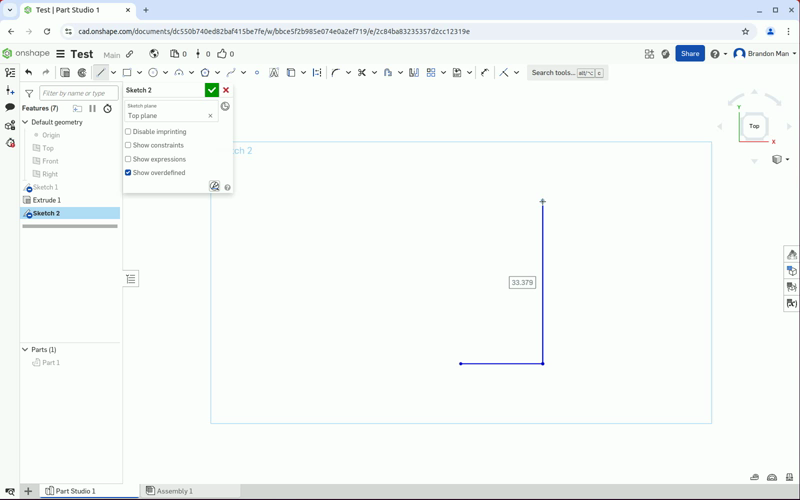
mouse_move(460, 201)
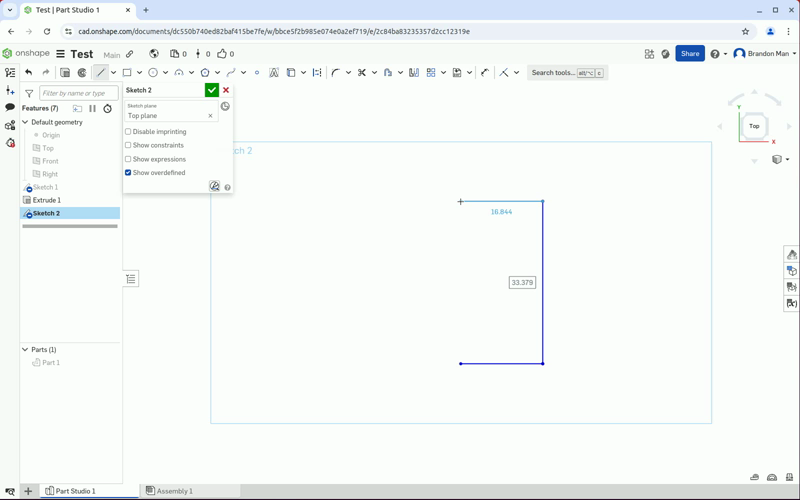
click(460, 201)
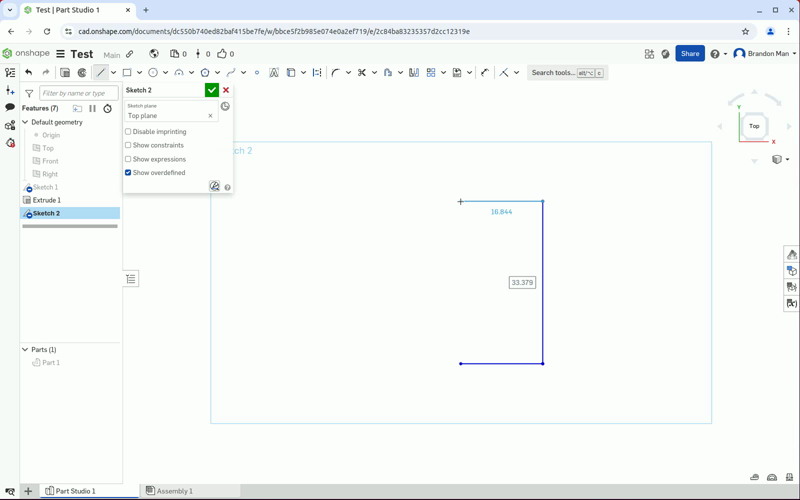
key_up(shift)
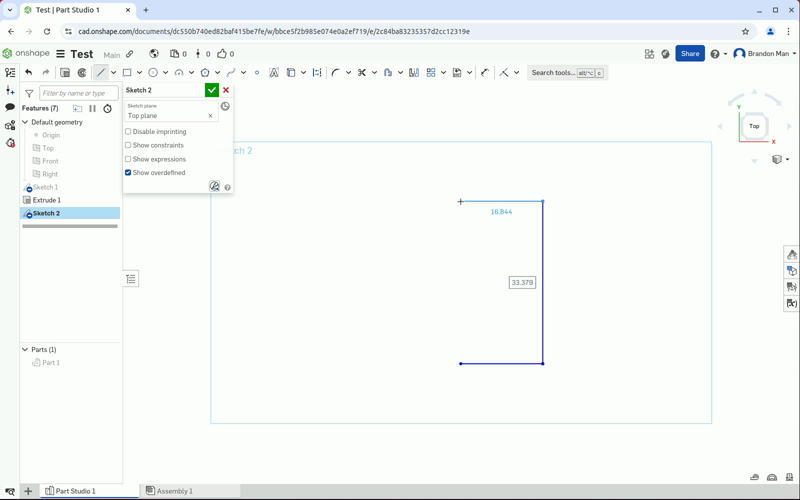
key_down(shift)
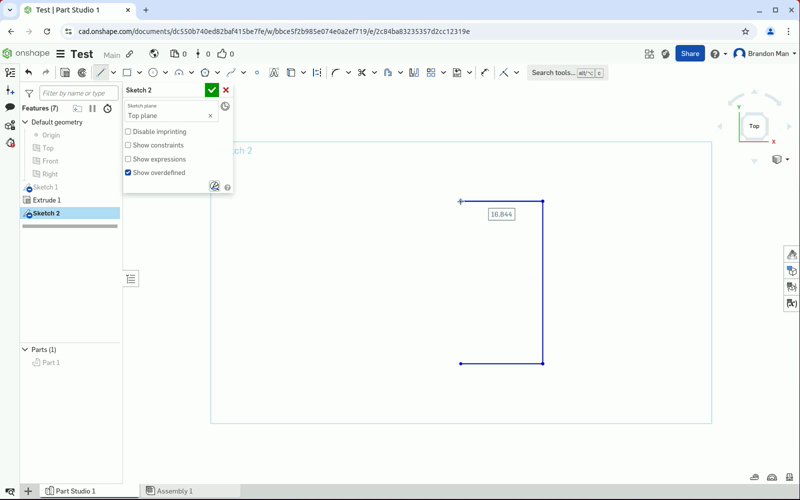
mouse_move(460, 363)
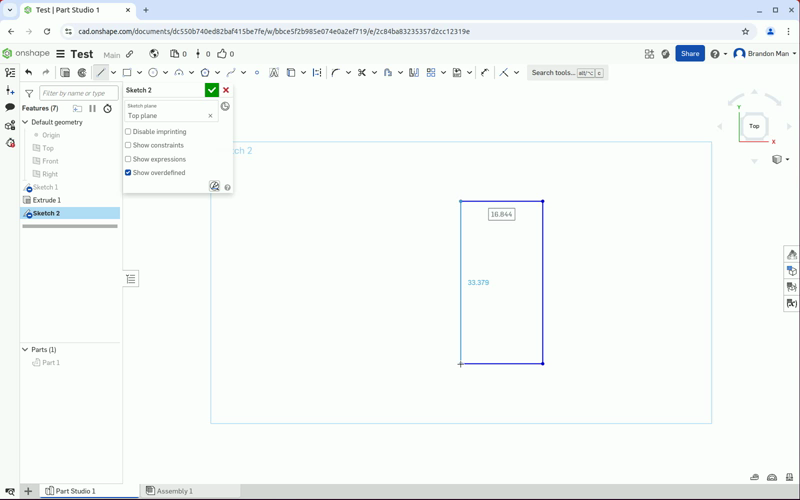
key_up(shift)
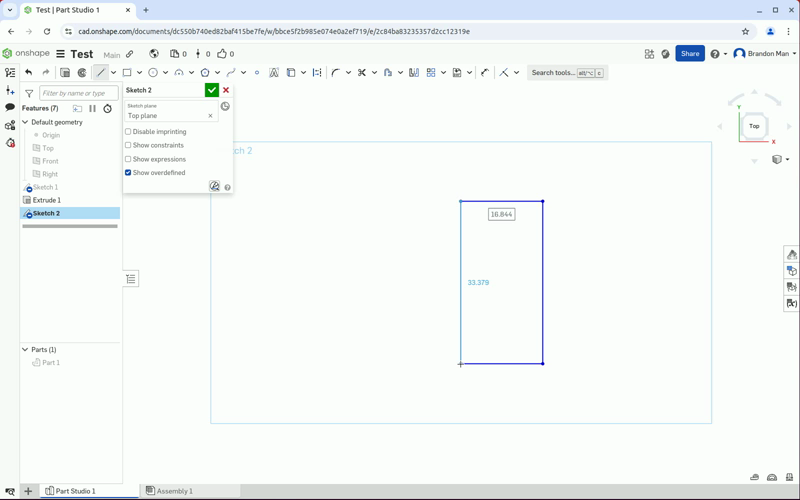
click(460, 363)
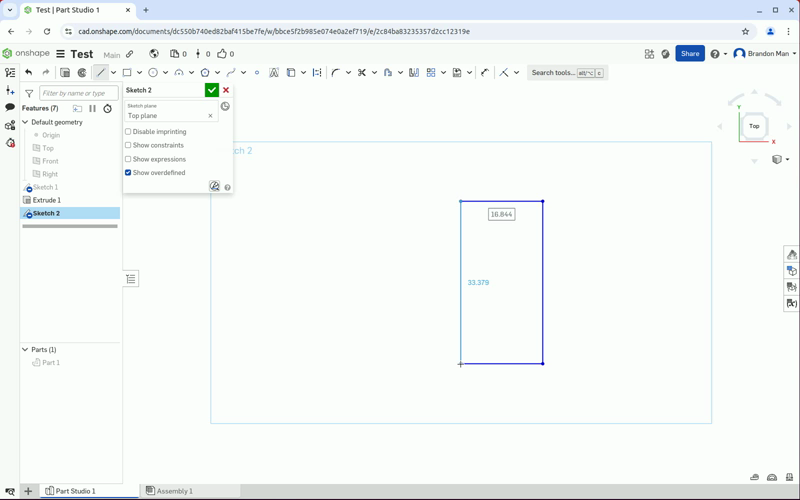
key(esc)
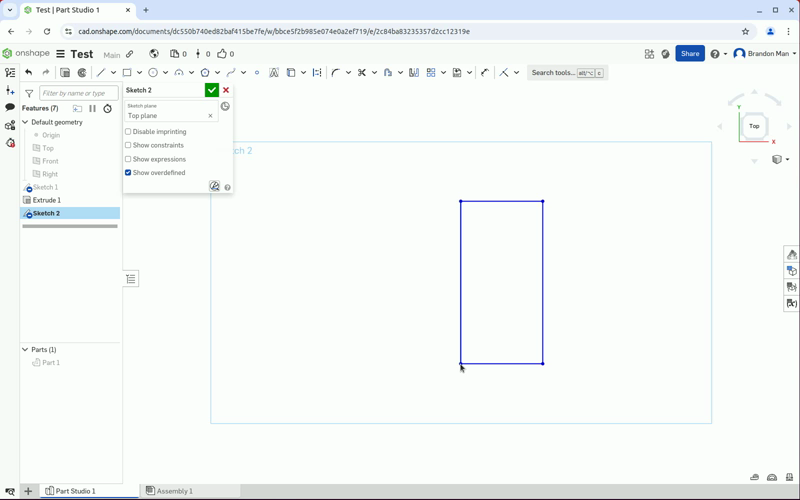
mouse_move(486, 328)
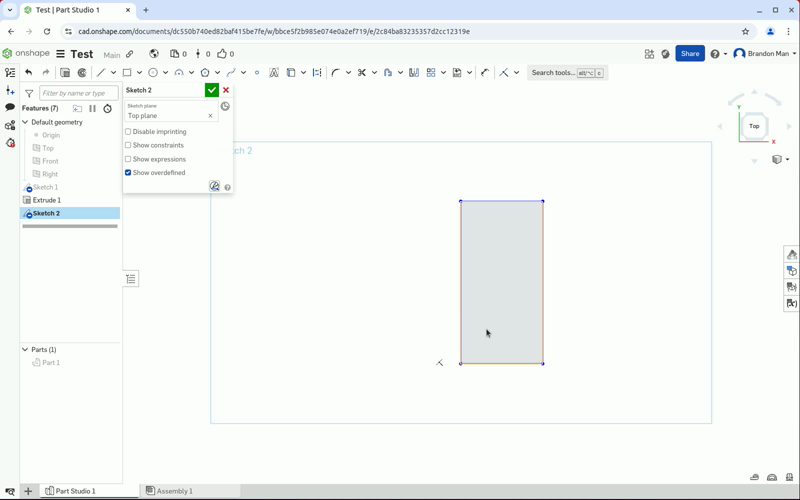
click(486, 328)
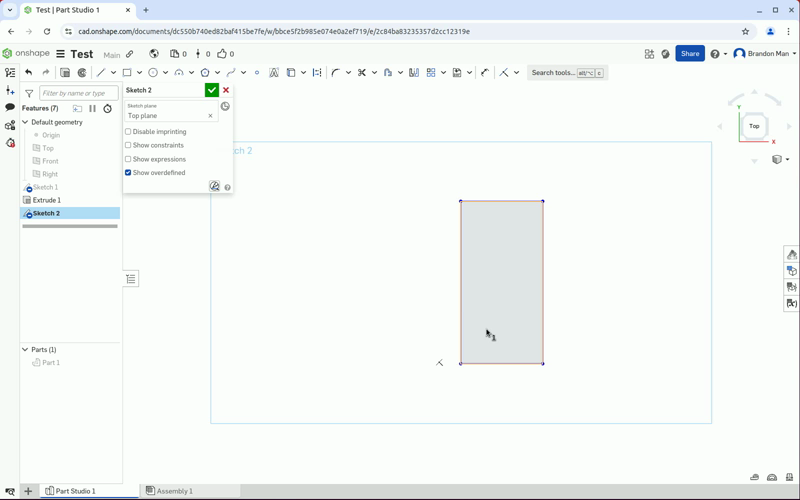
mouse_move(73, 352)
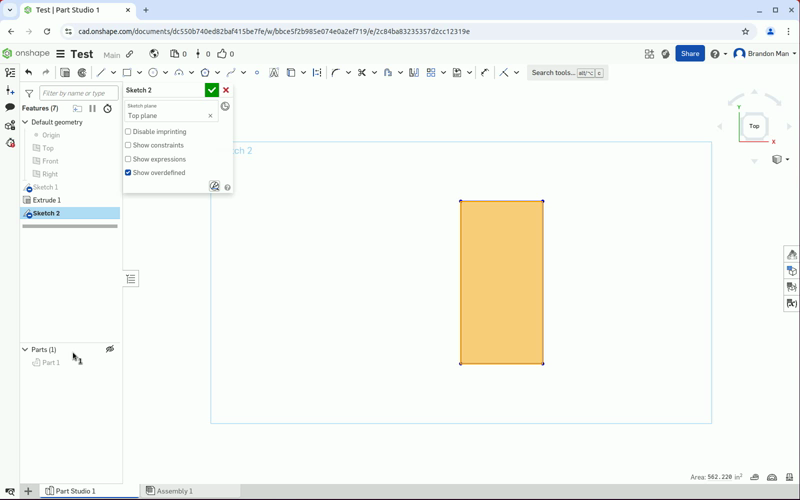
key(shift+y)
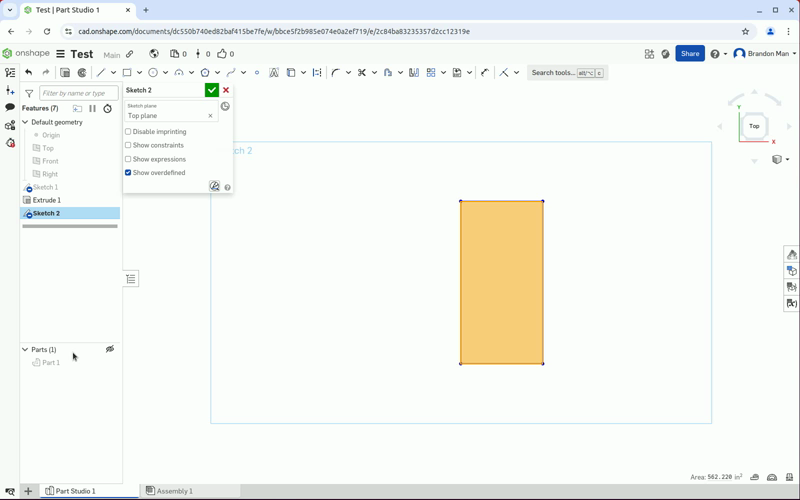
key(shift+e)
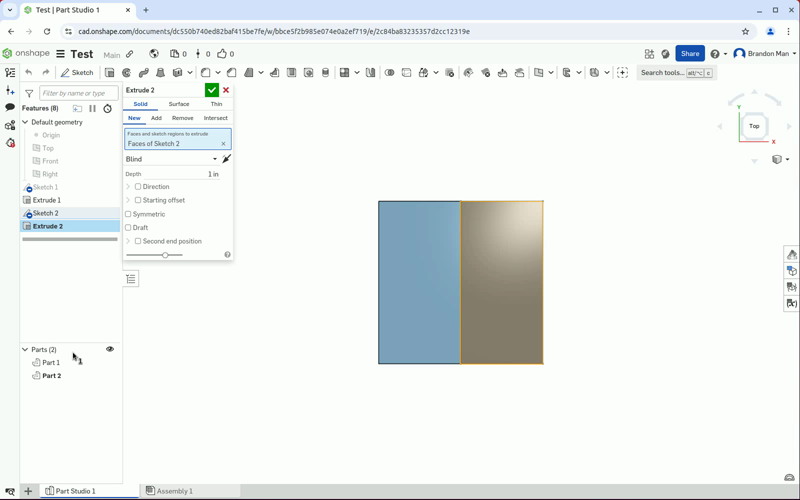
mouse_move(143, 106)
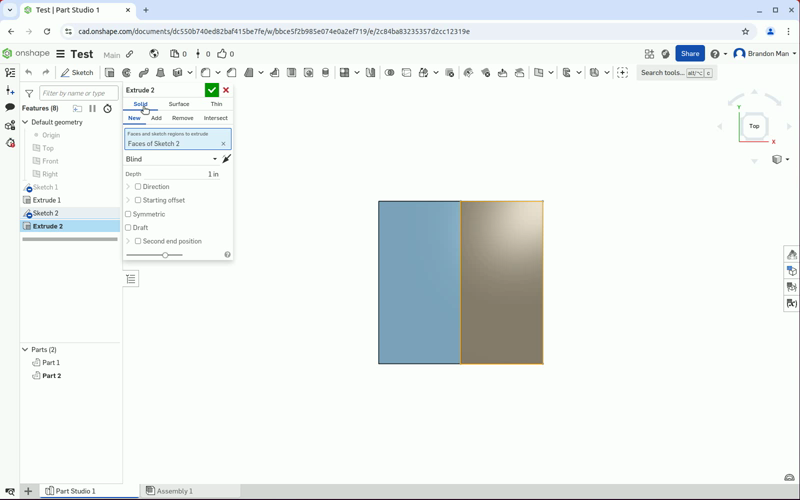
click(143, 106)
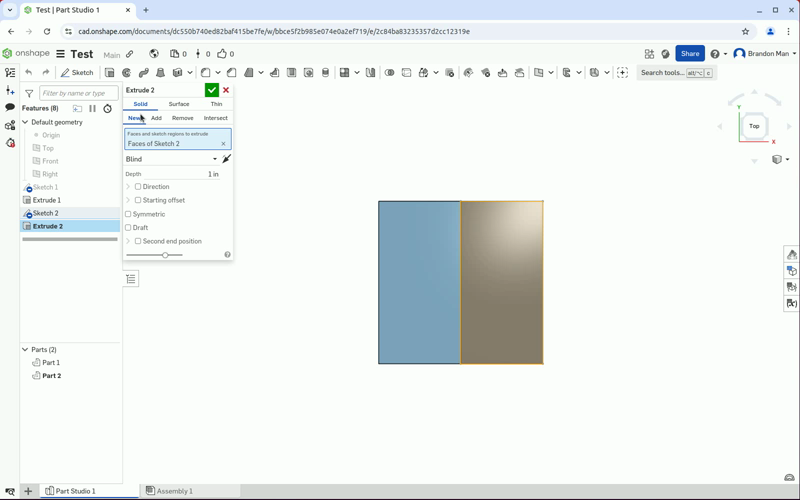
mouse_move(137, 120)
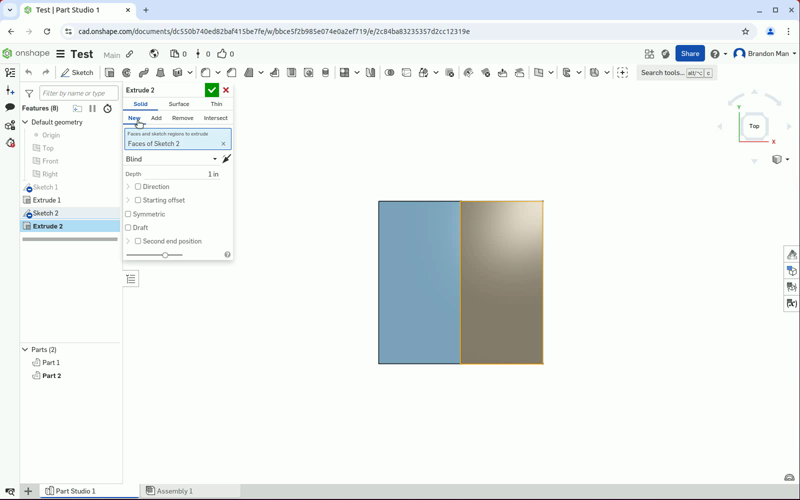
click(137, 120)
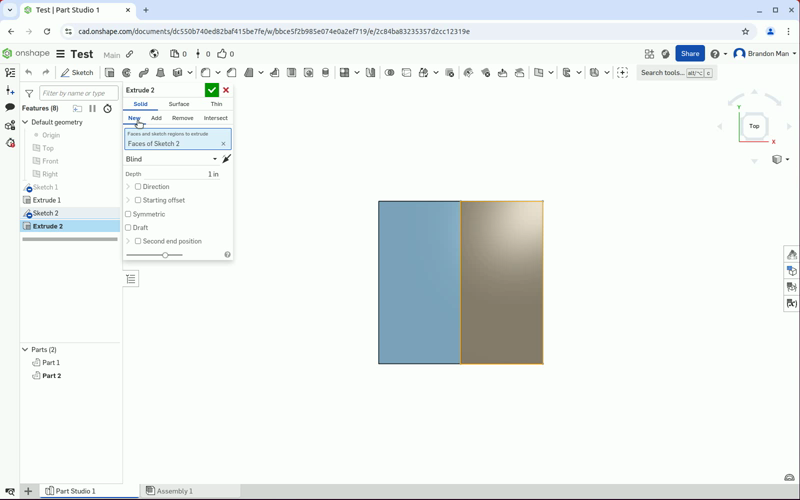
key(tab, 4)
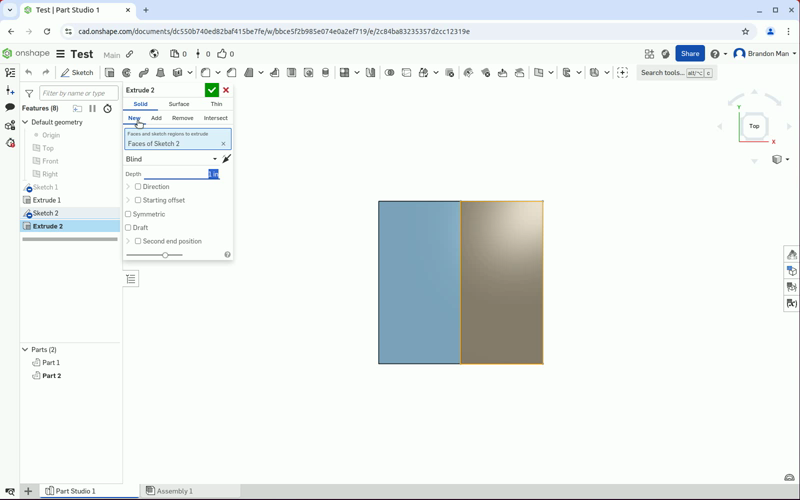
text(-18.535)
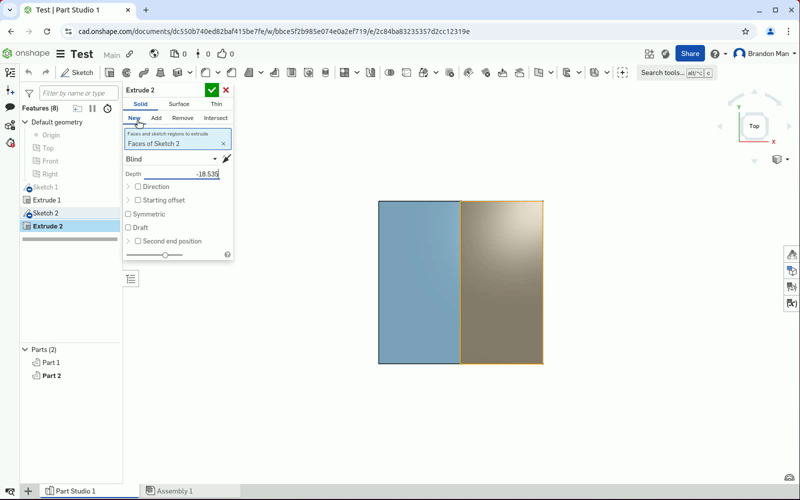
key(enter)
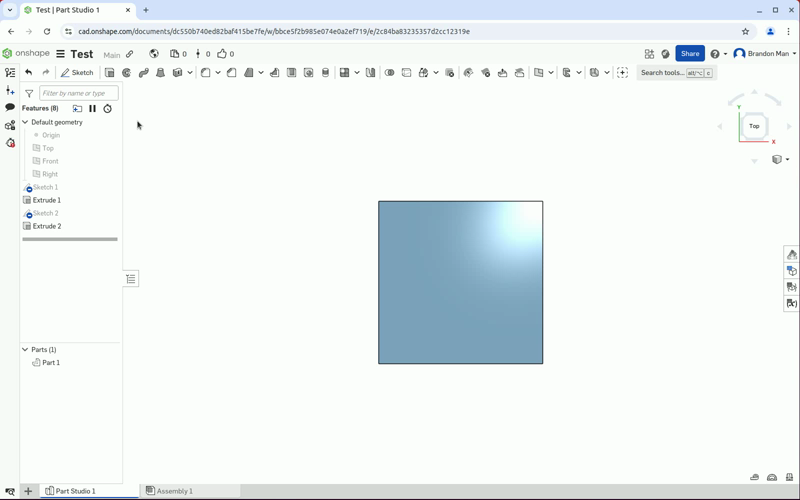
key(shift+h)
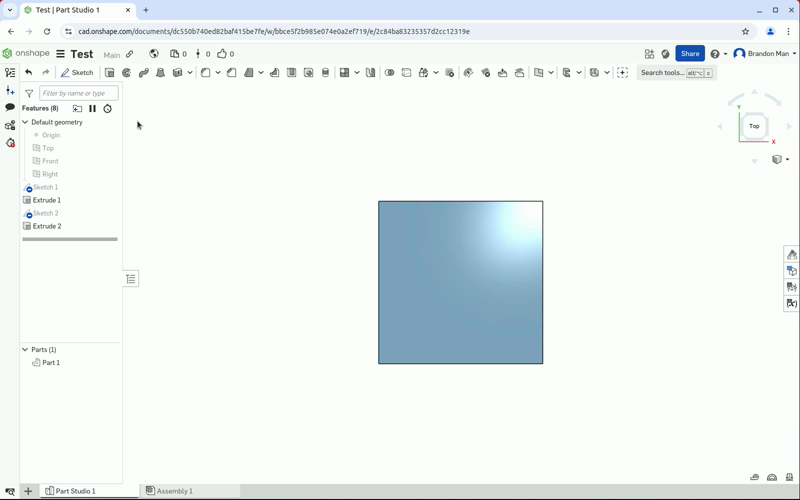
key(shift+h)
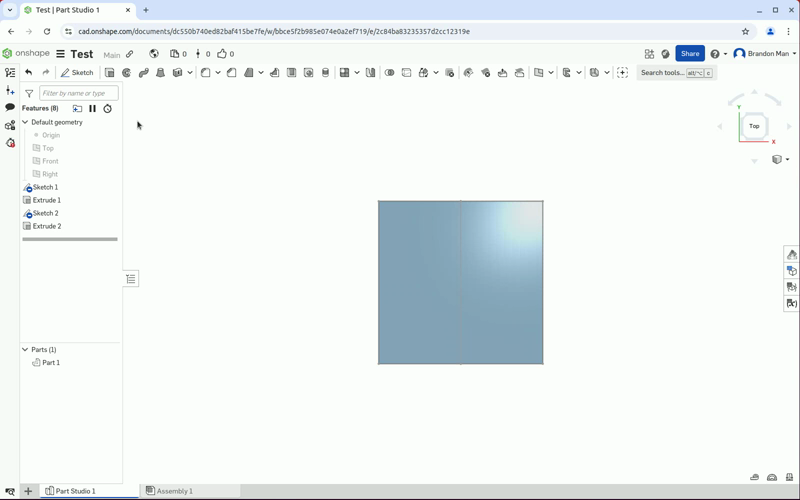
key(shift+7)
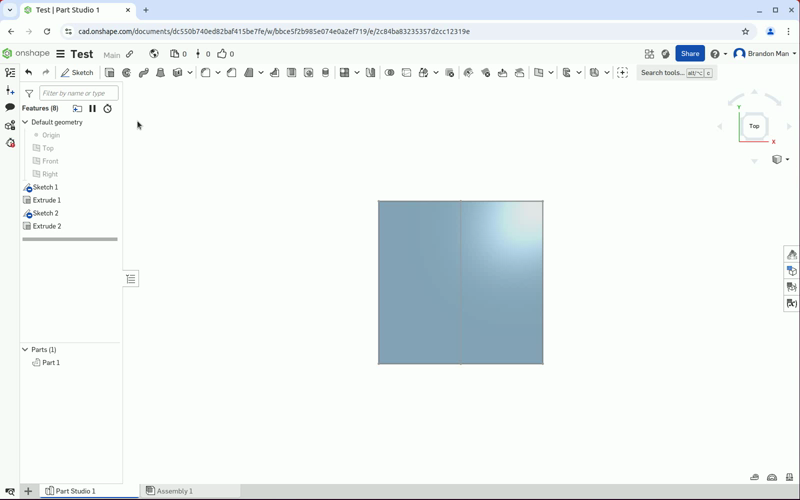
key(up, 3)
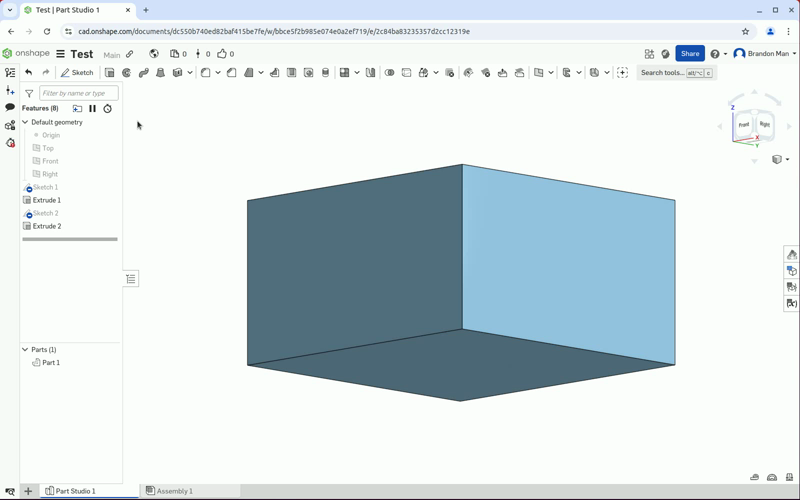
key(left, 3)
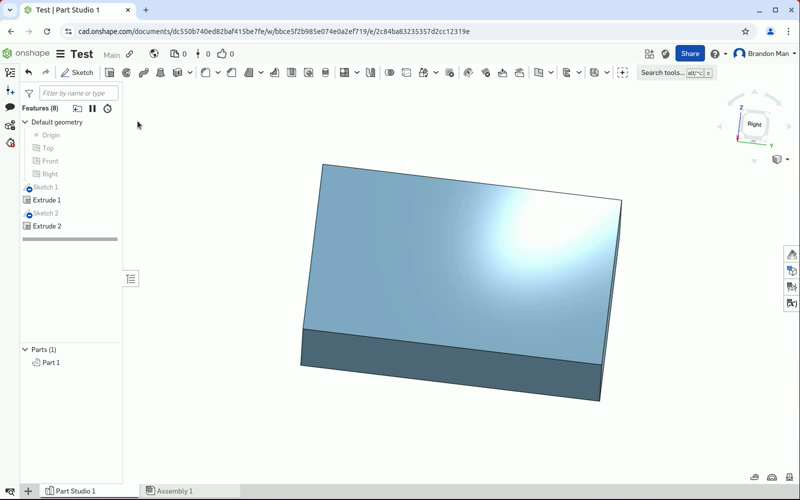
key(right, 3)
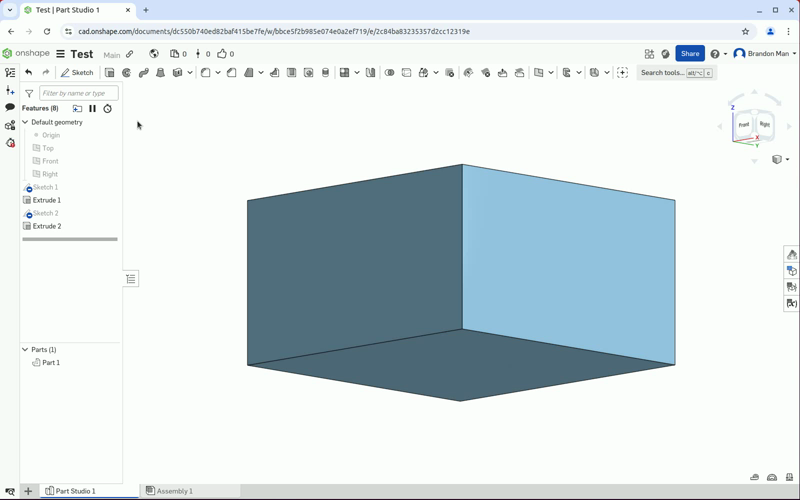
key(down, 3)
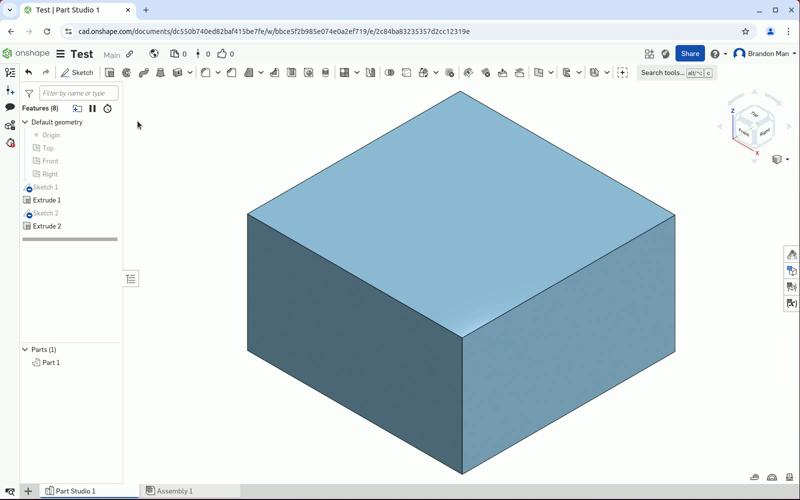
mouse_move(73, 189)
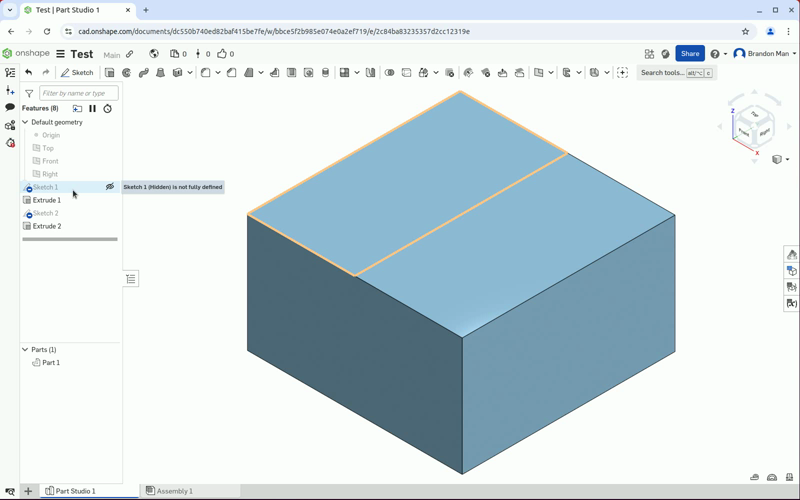
click(73, 189)